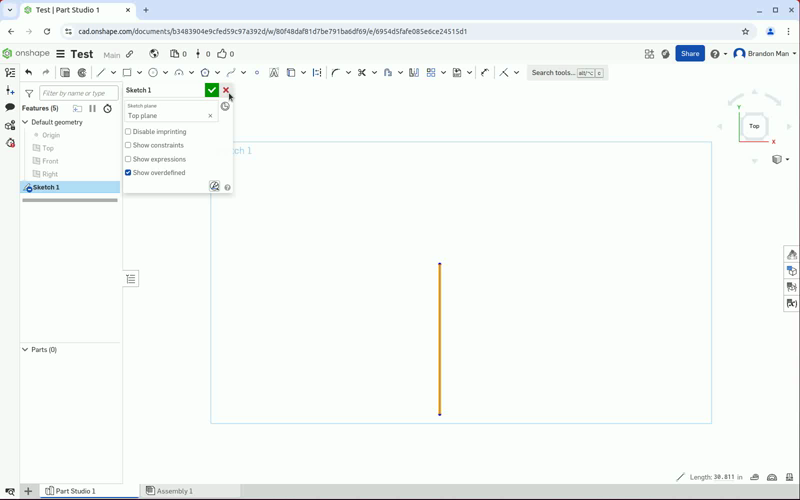
key(shift+h)
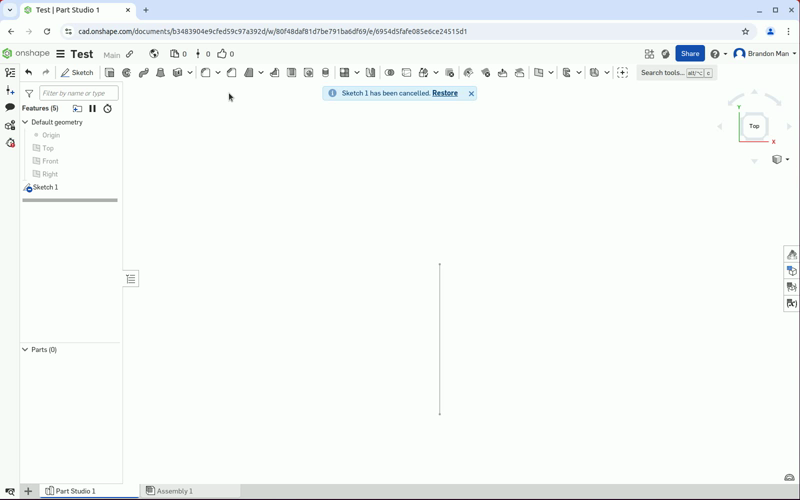
mouse_move(73, 352)
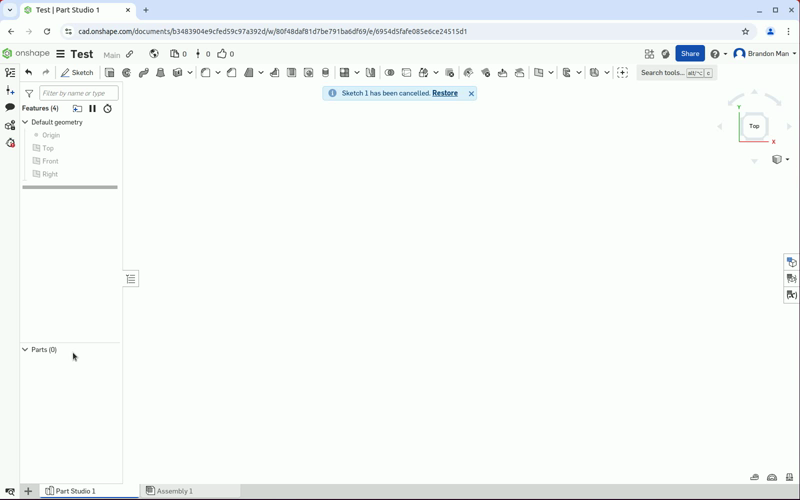
key(y)
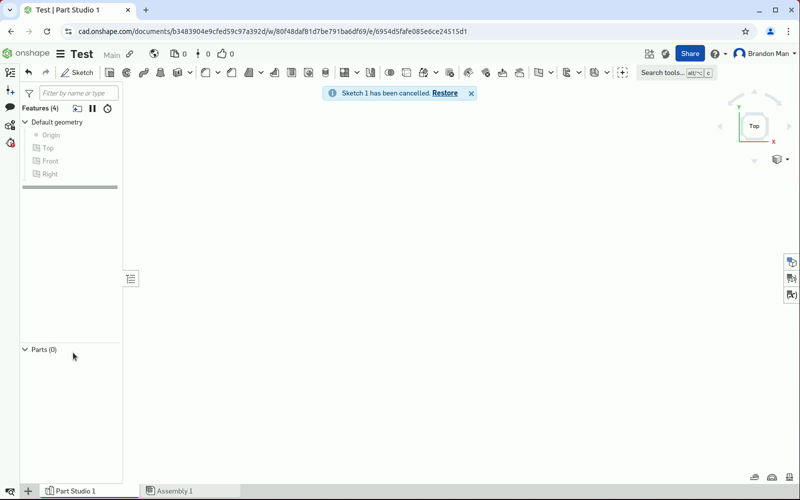
key(shift+p)
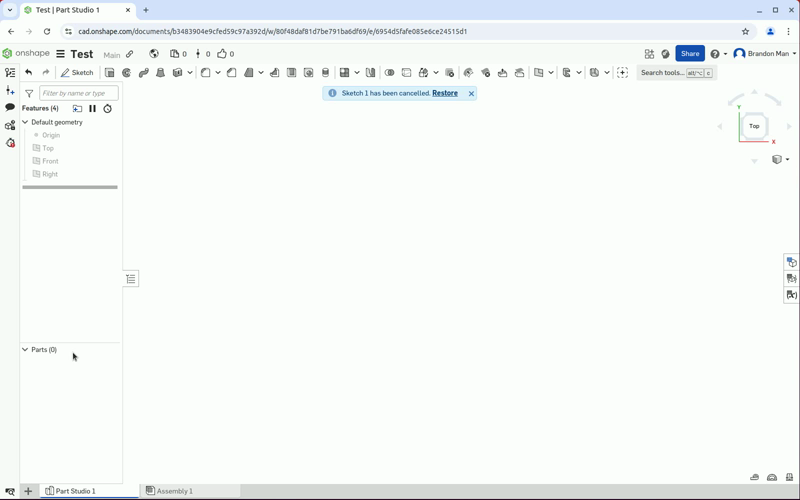
key(space)
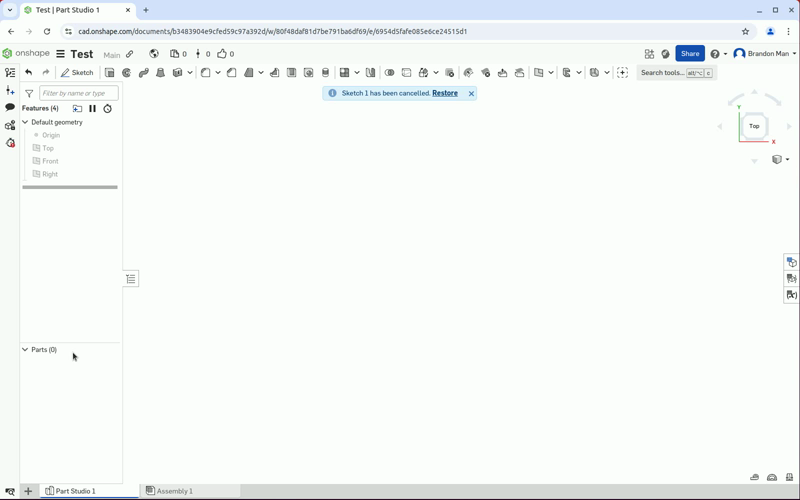
key_down(shift)
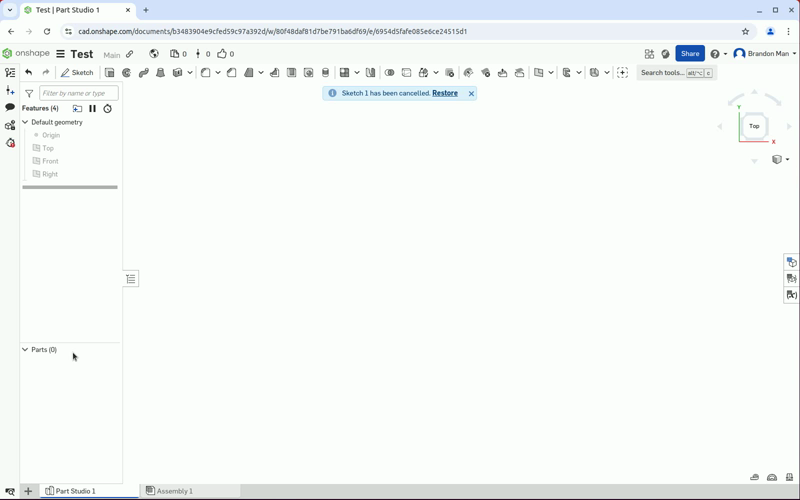
key(up)
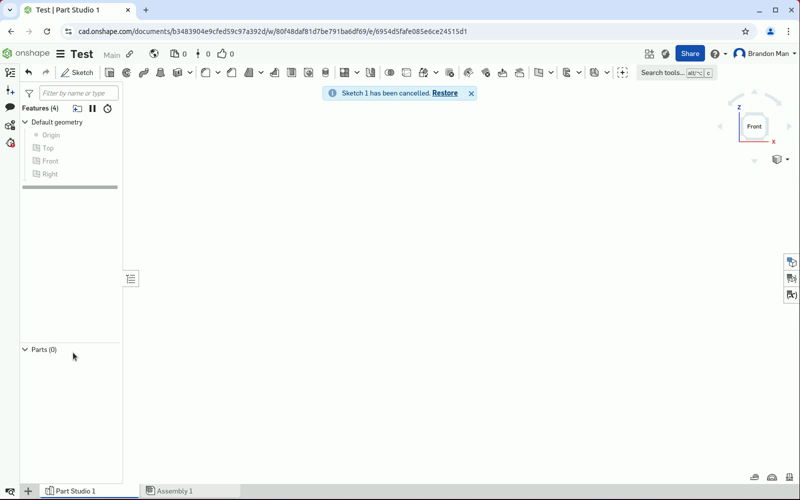
key_up(shift)
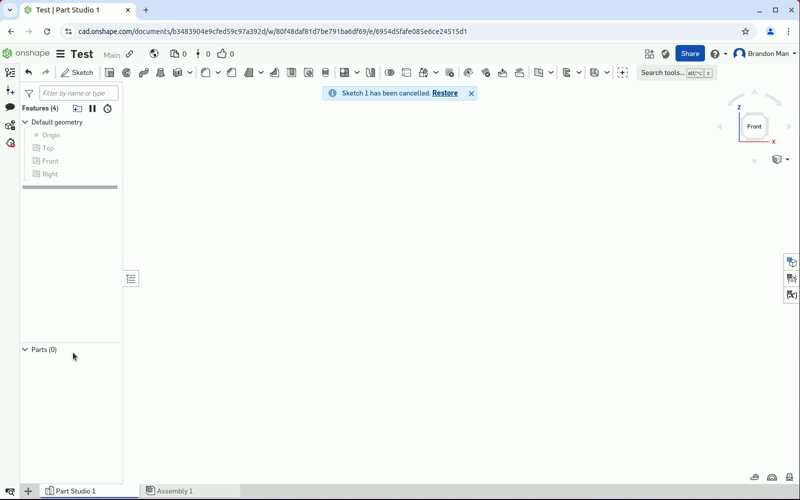
mouse_move(73, 352)
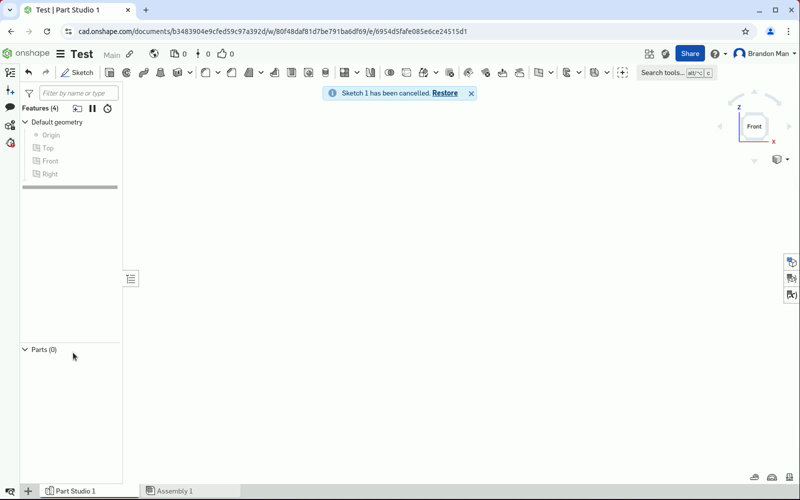
key(shift+y)
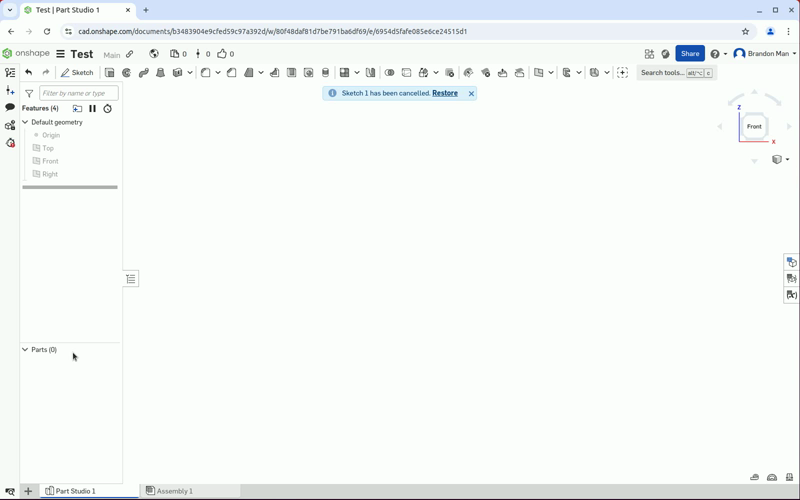
key(shift+s)
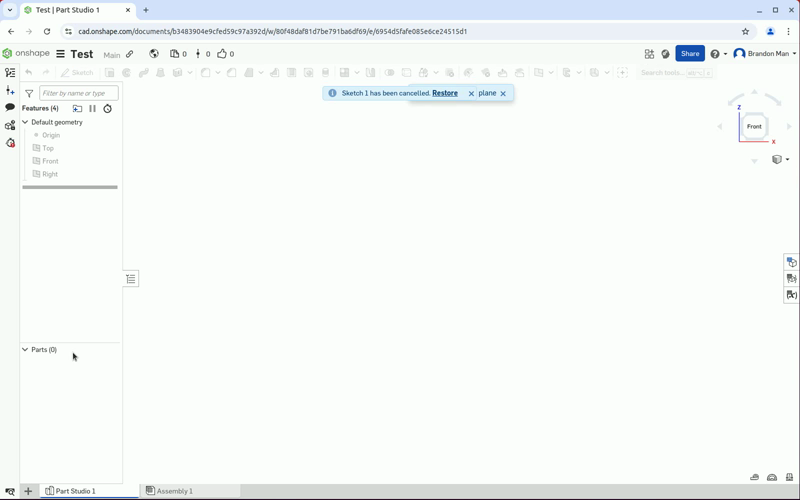
mouse_move(73, 163)
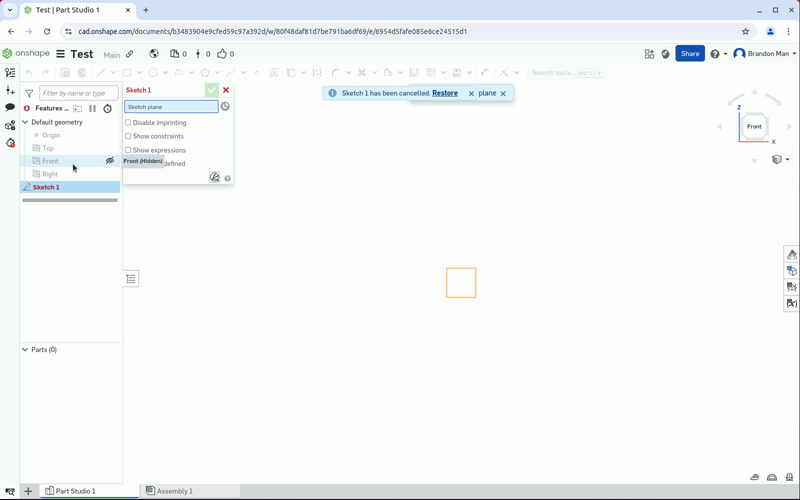
click(73, 163)
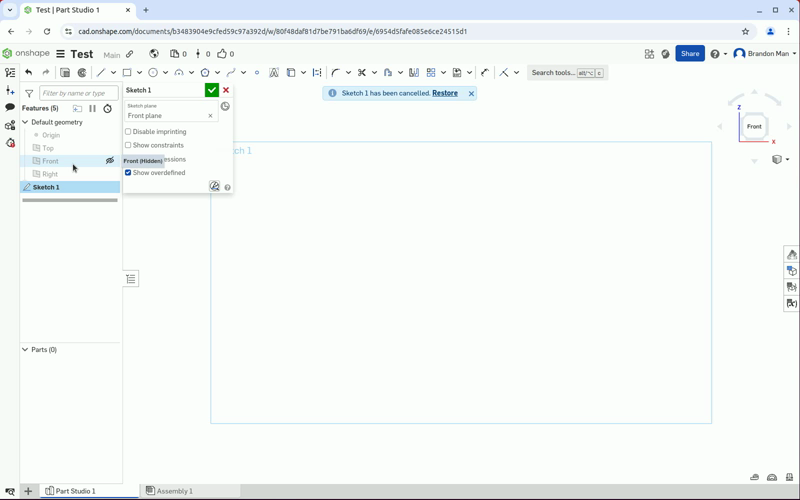
mouse_move(73, 352)
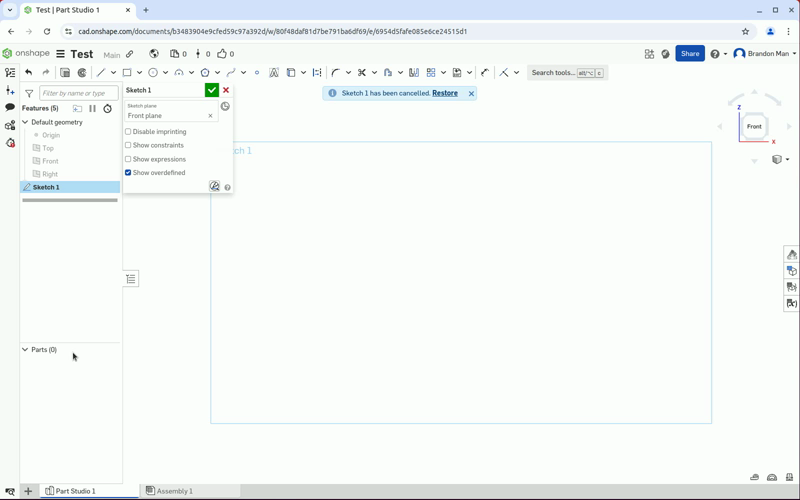
key(y)
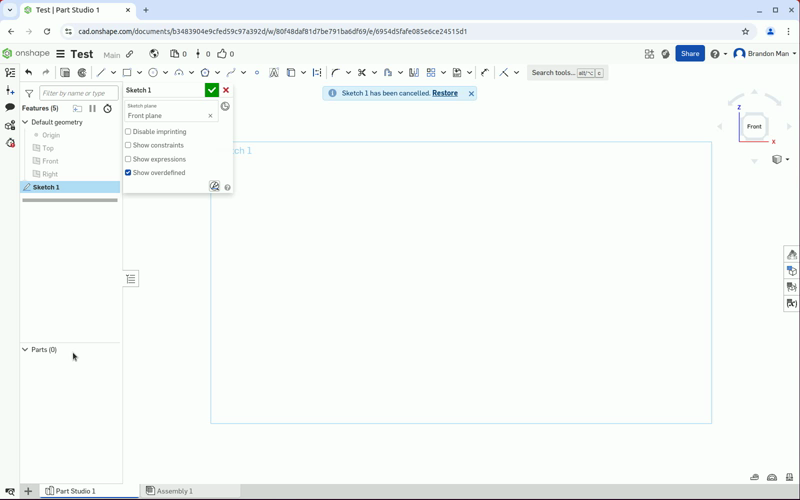
key(c)
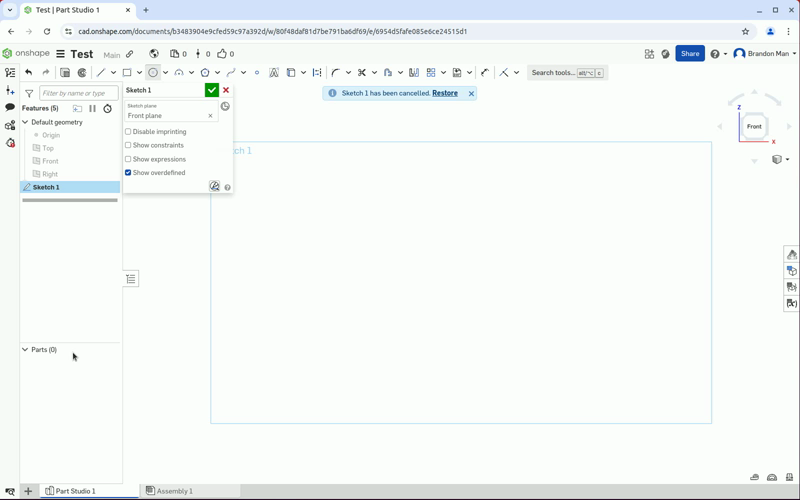
key_down(shift)
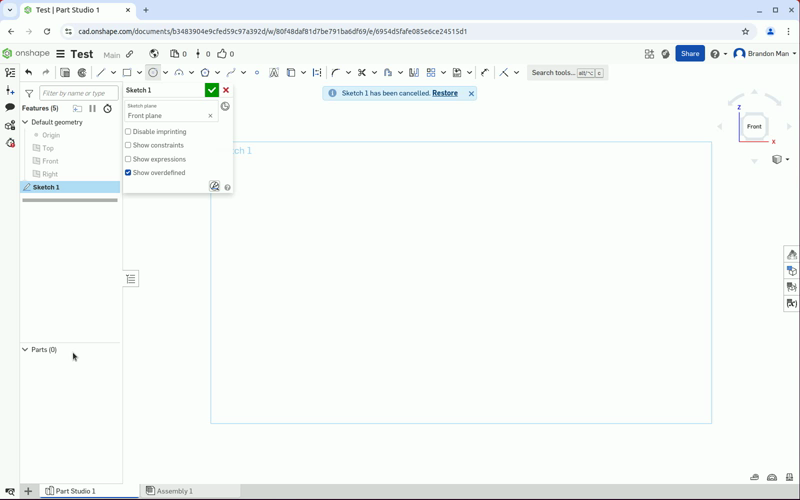
mouse_move(461, 282)
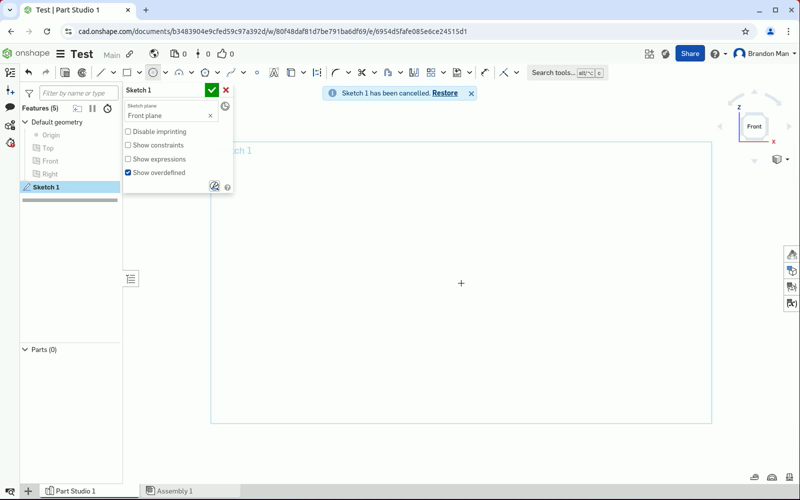
click(461, 282)
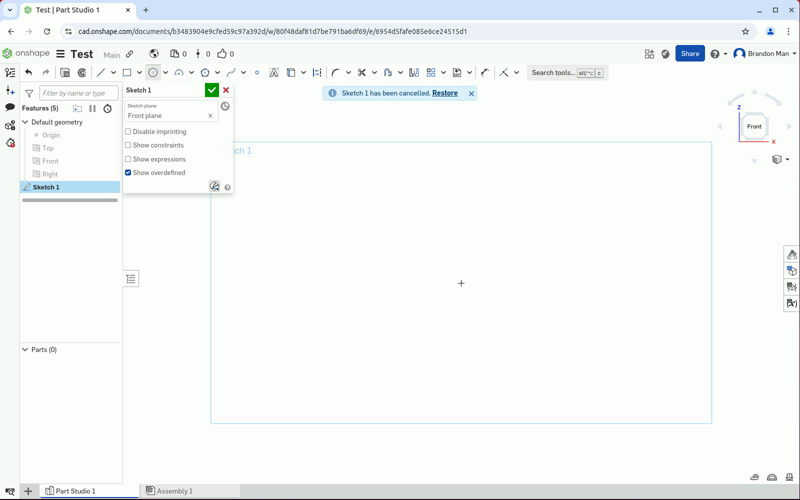
key_up(shift)
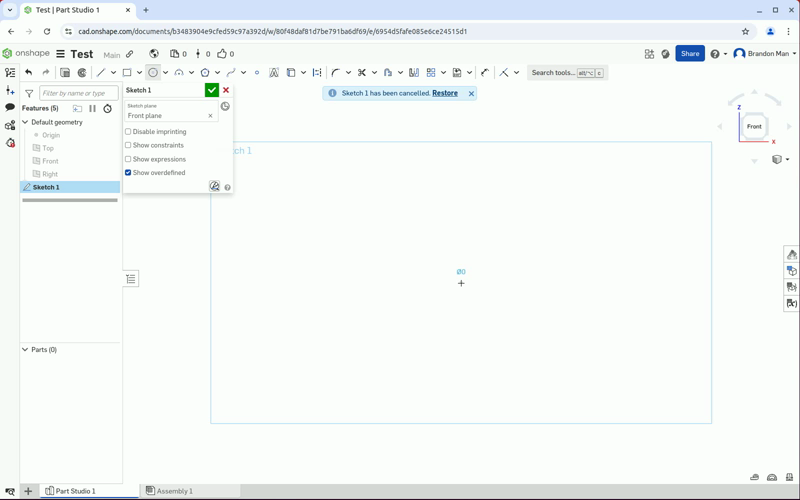
mouse_move(497, 282)
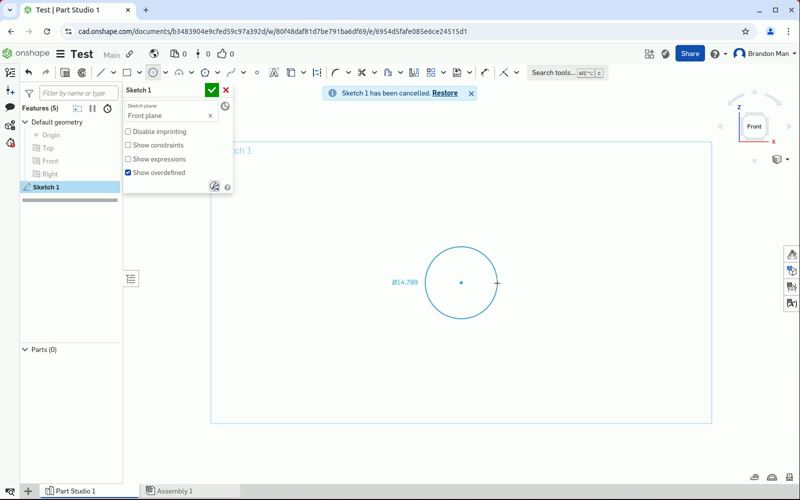
click(497, 282)
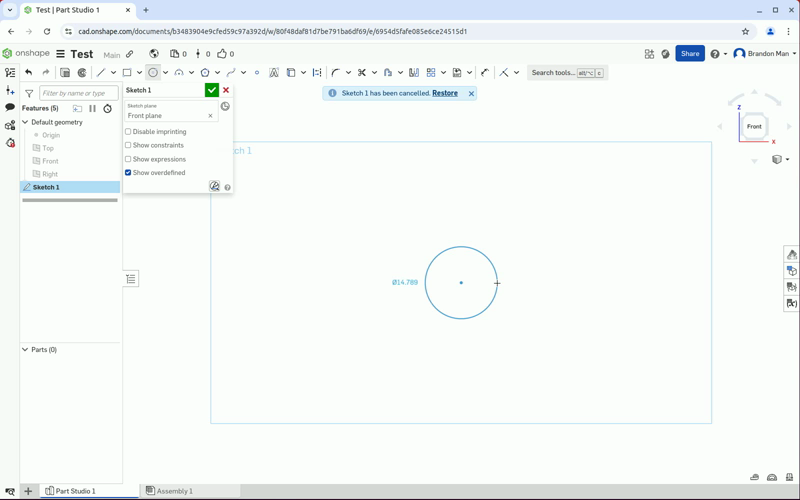
key(esc)
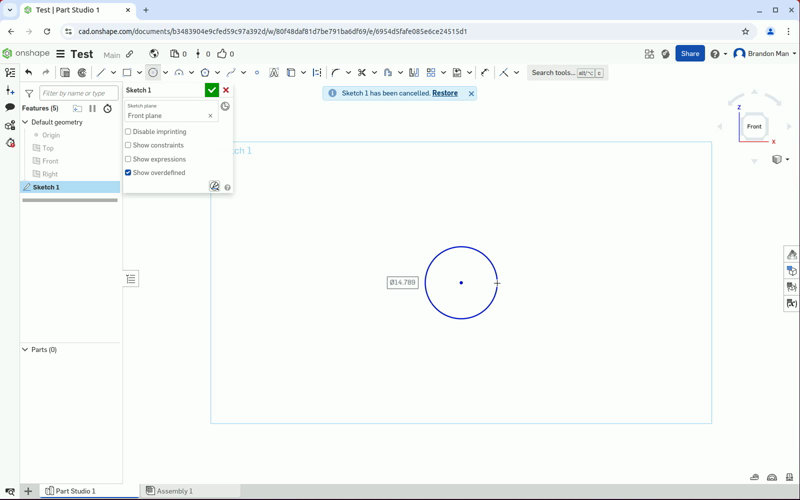
key(c)
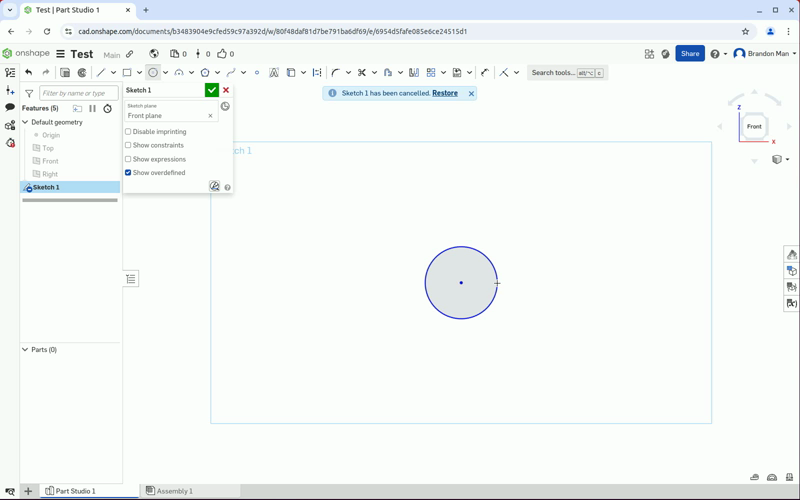
key_down(shift)
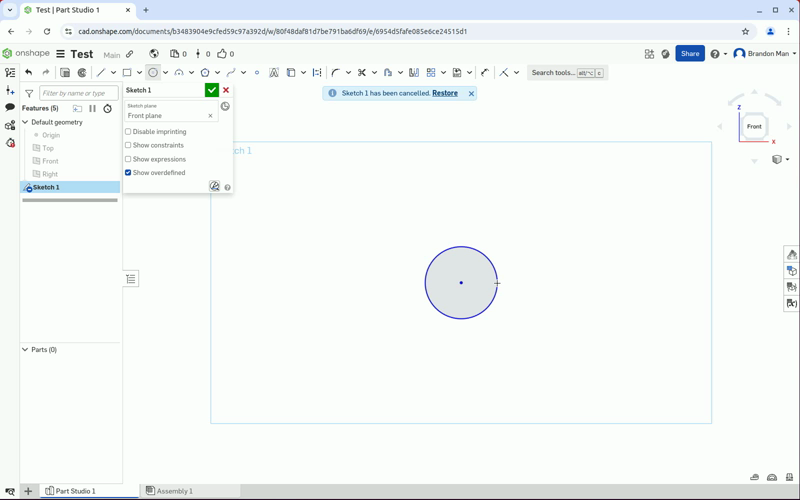
mouse_move(461, 282)
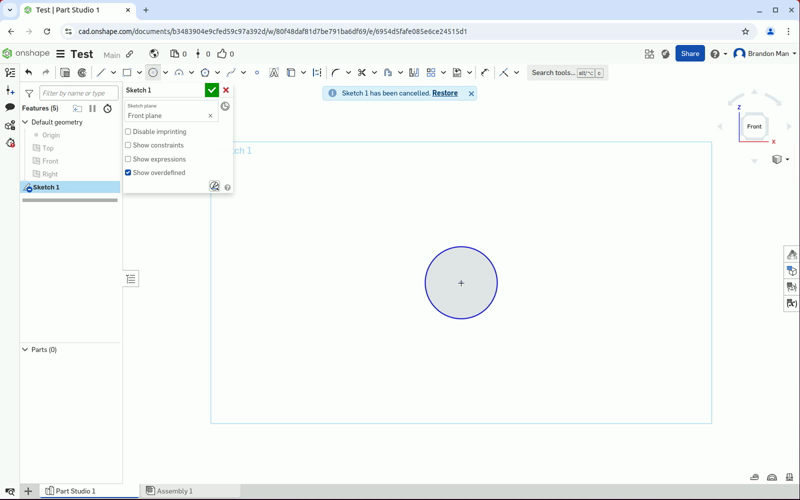
click(461, 282)
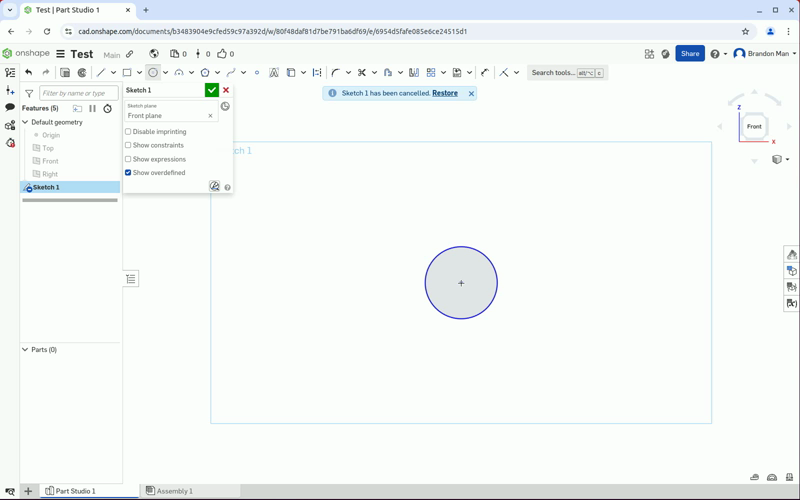
key_up(shift)
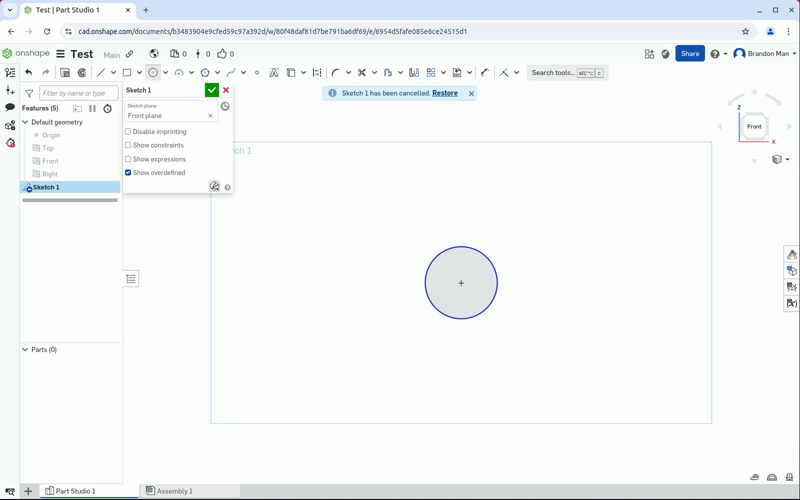
mouse_move(479, 282)
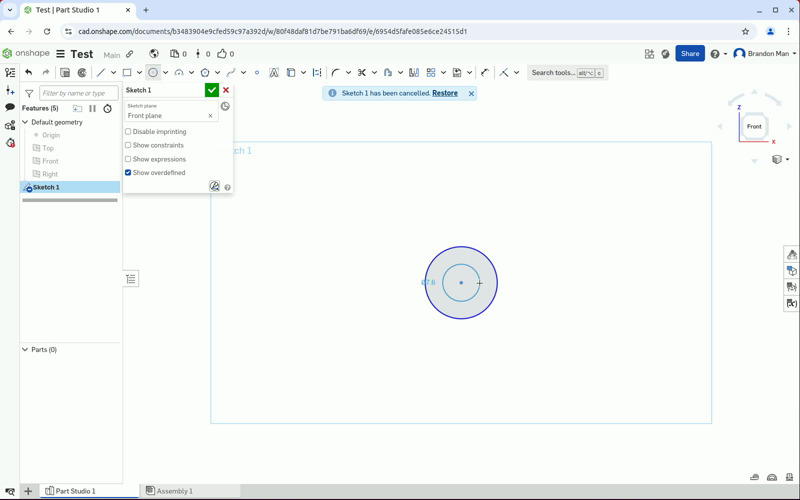
click(479, 282)
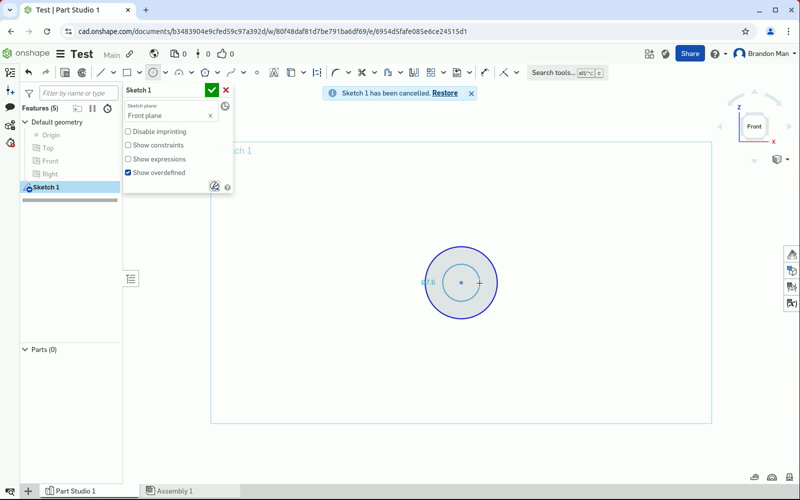
key(esc)
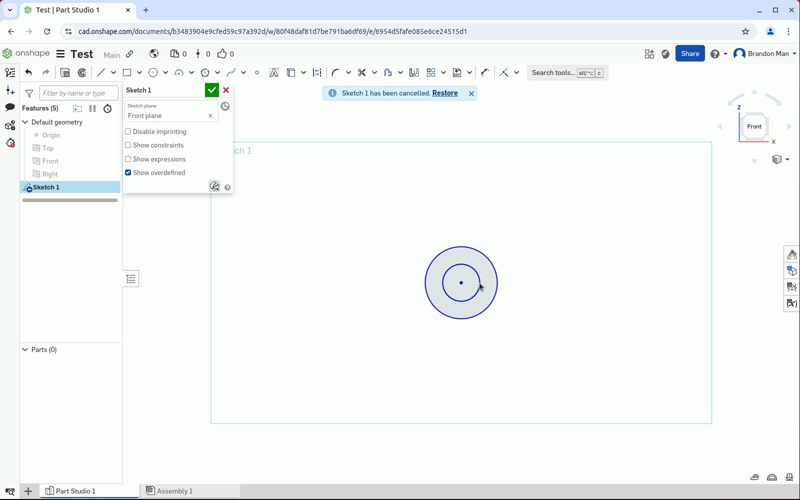
mouse_move(444, 264)
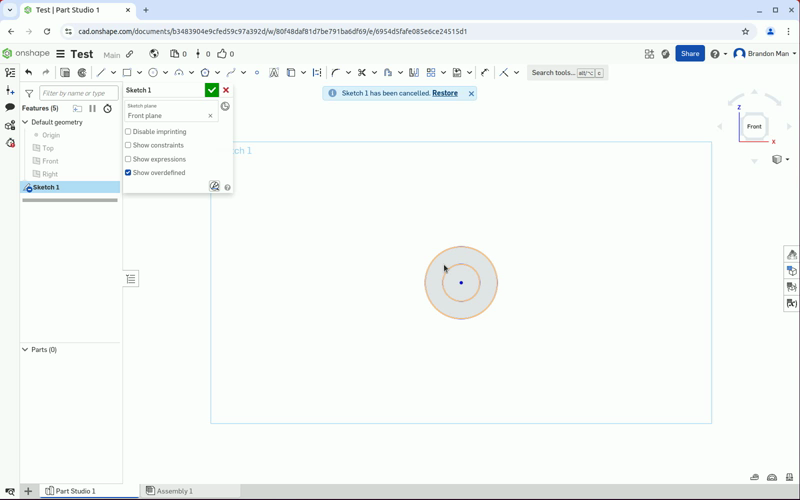
click(444, 264)
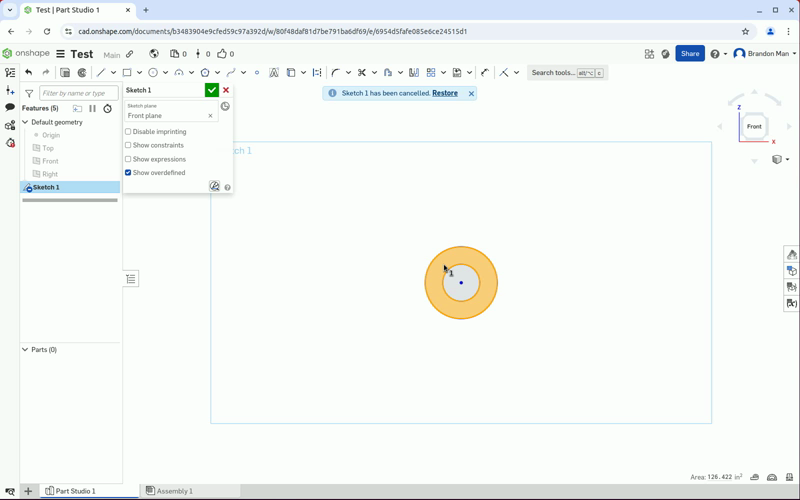
mouse_move(73, 352)
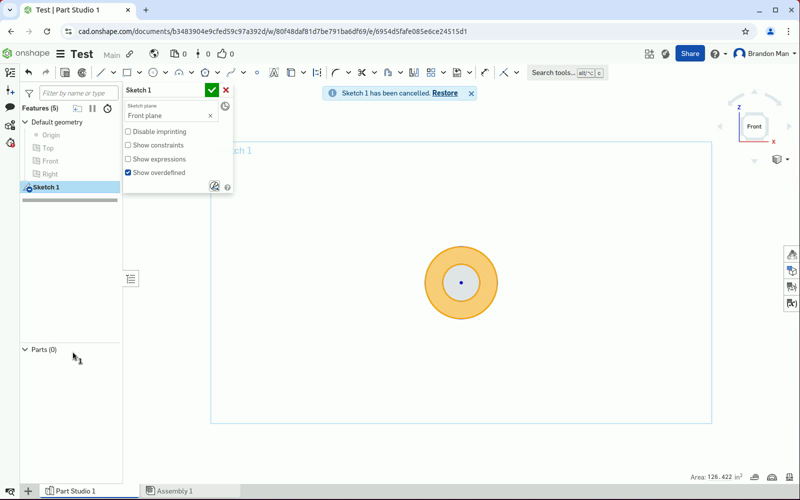
key(shift+y)
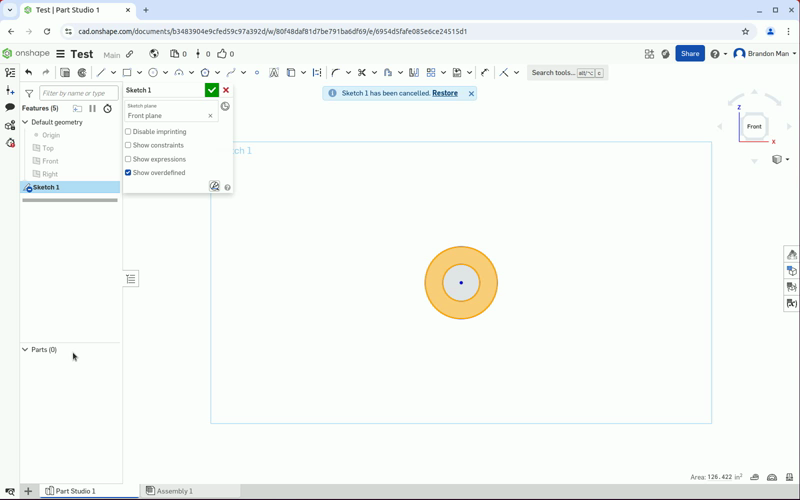
key(shift+e)
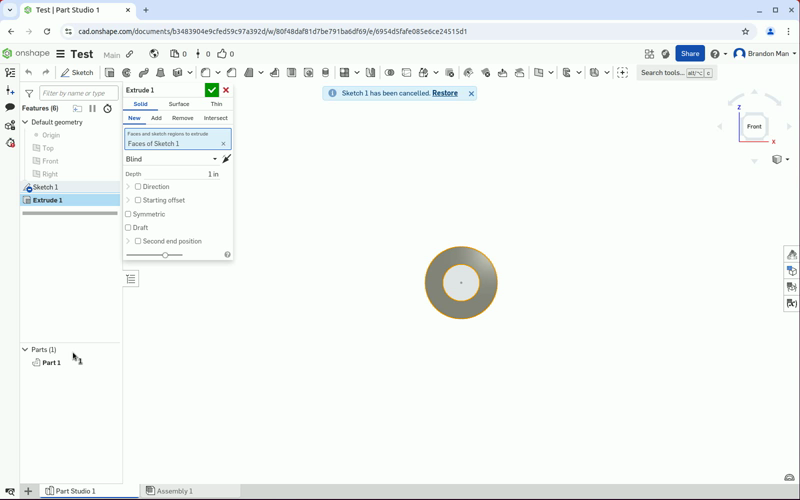
mouse_move(143, 106)
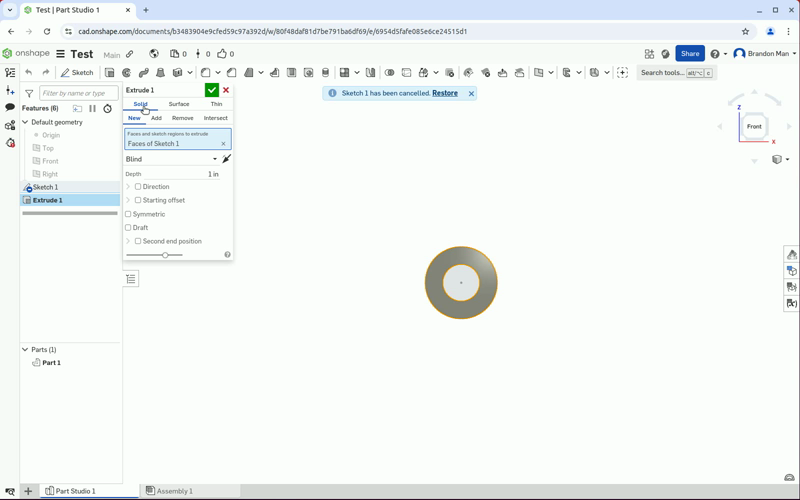
click(143, 106)
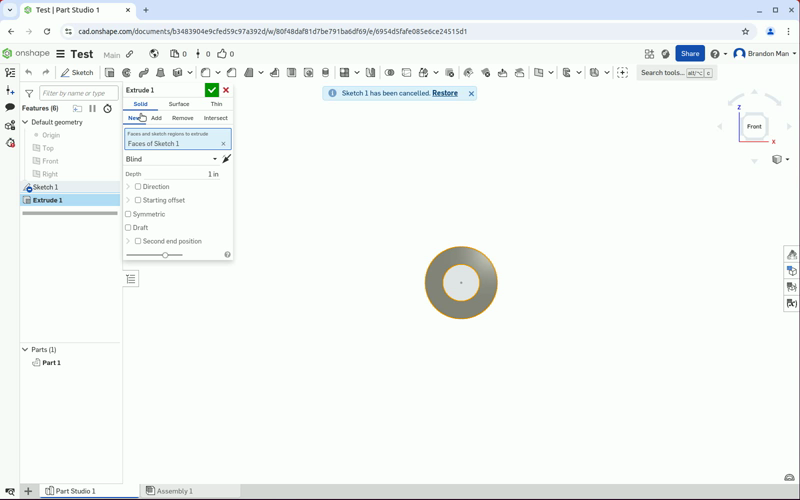
mouse_move(137, 120)
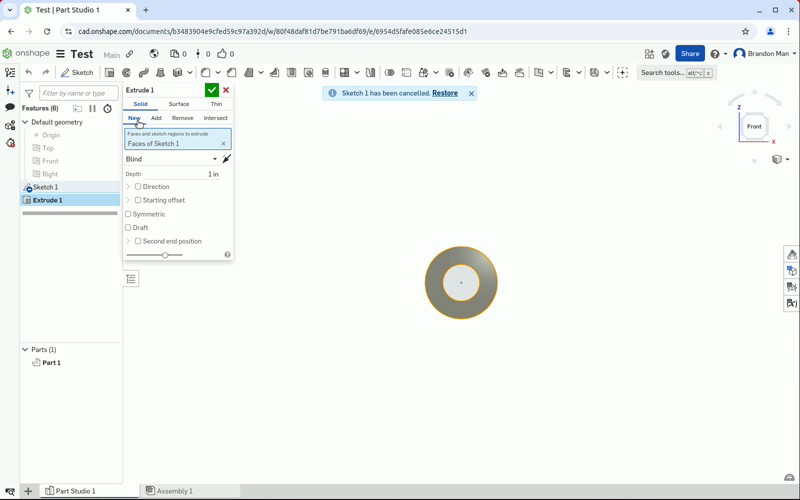
click(137, 120)
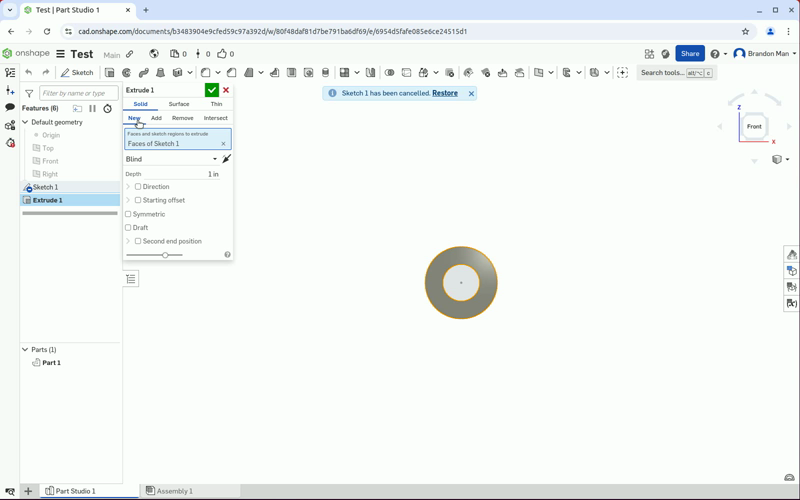
key(tab, 4)
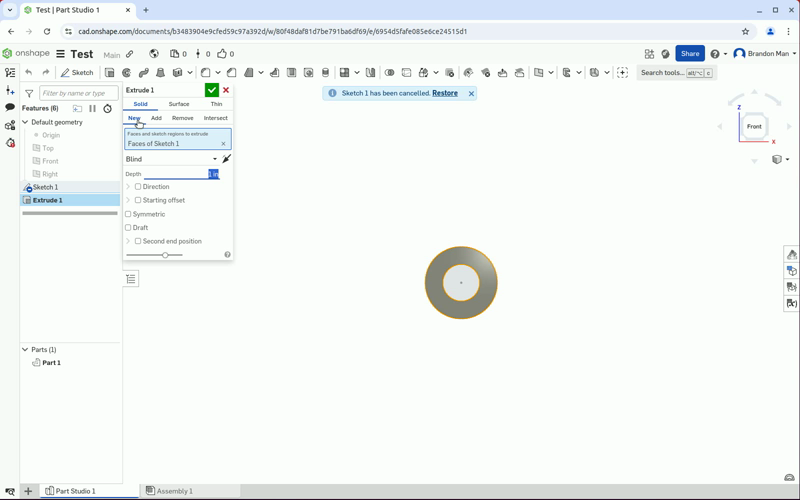
text(3.129)
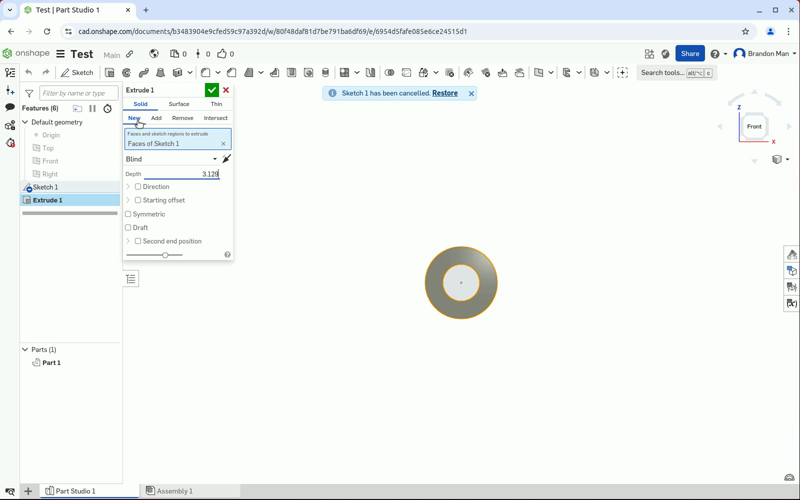
key(enter)
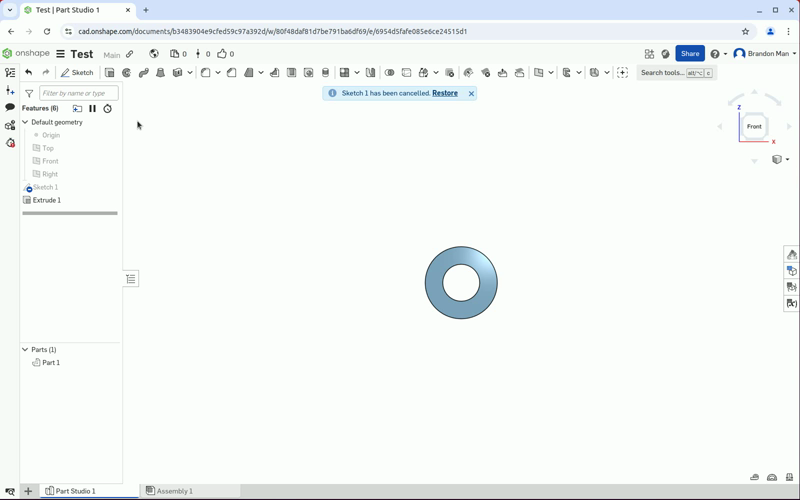
key(shift+h)
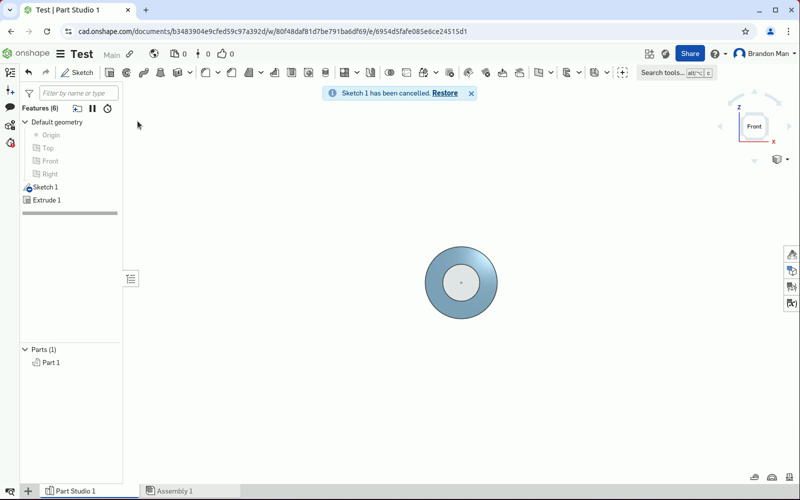
key(shift+h)
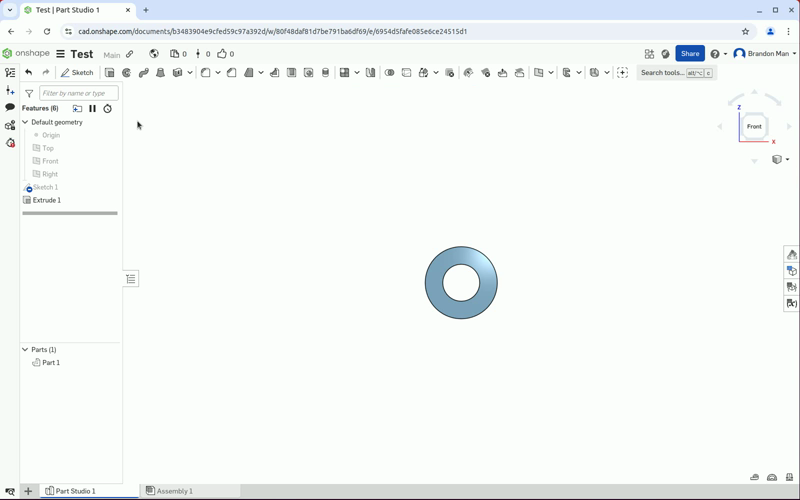
mouse_move(73, 189)
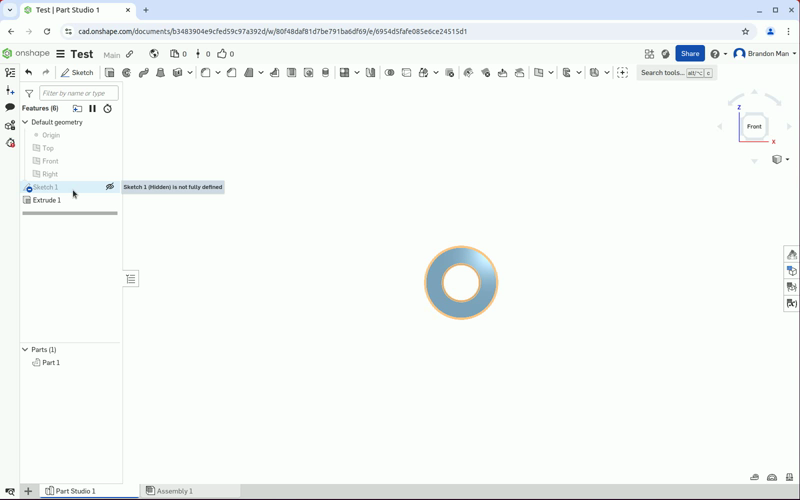
click(73, 189)
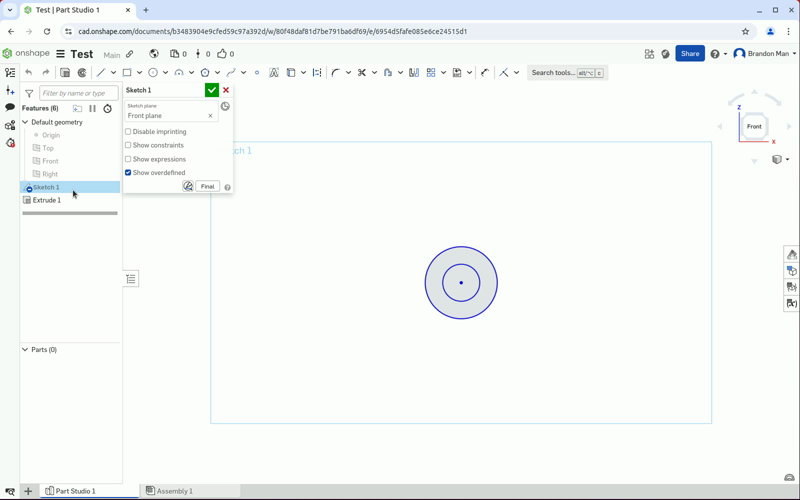
mouse_move(229, 92)
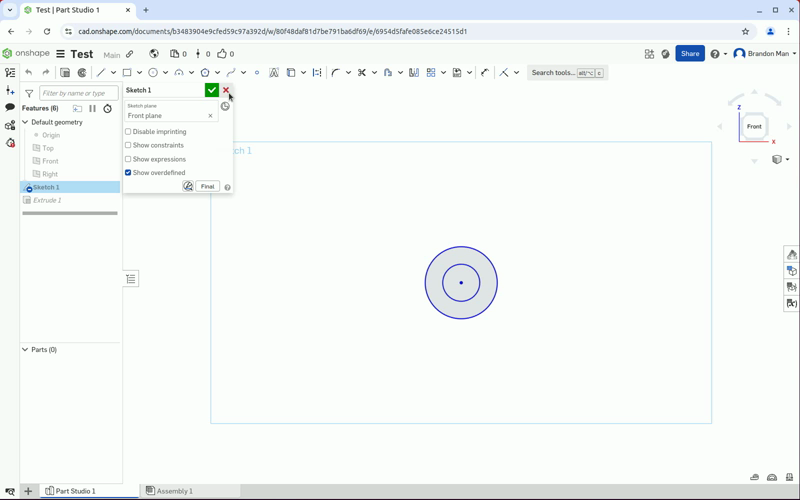
click(229, 92)
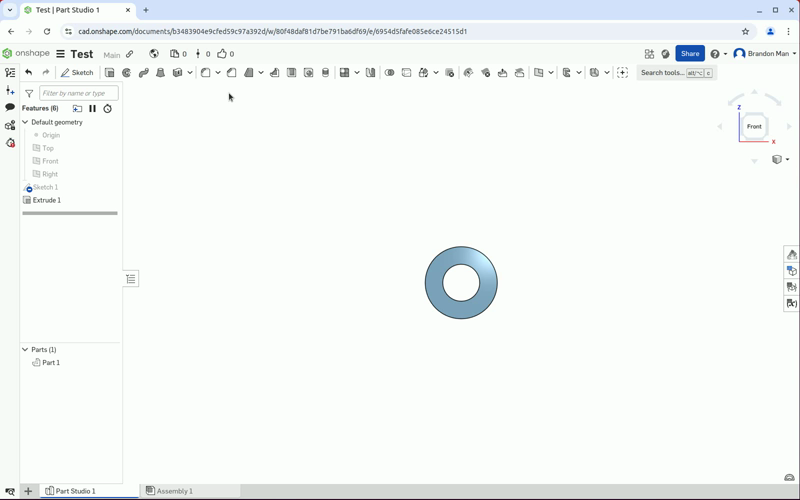
mouse_move(541, 75)
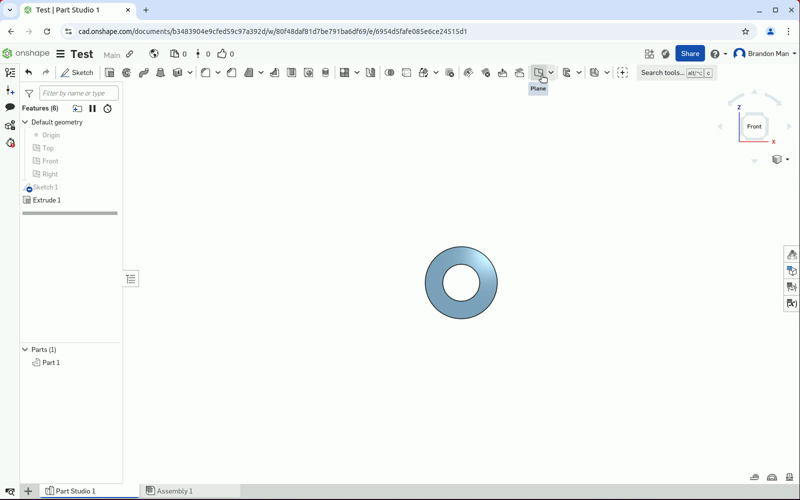
click(541, 75)
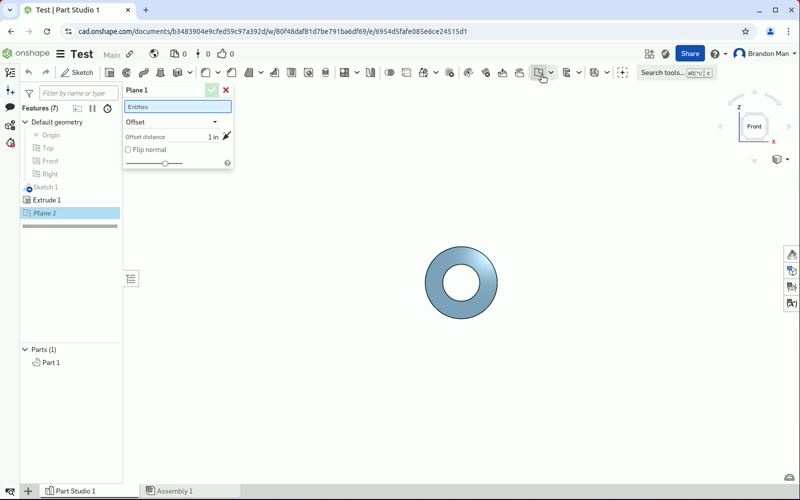
mouse_move(73, 163)
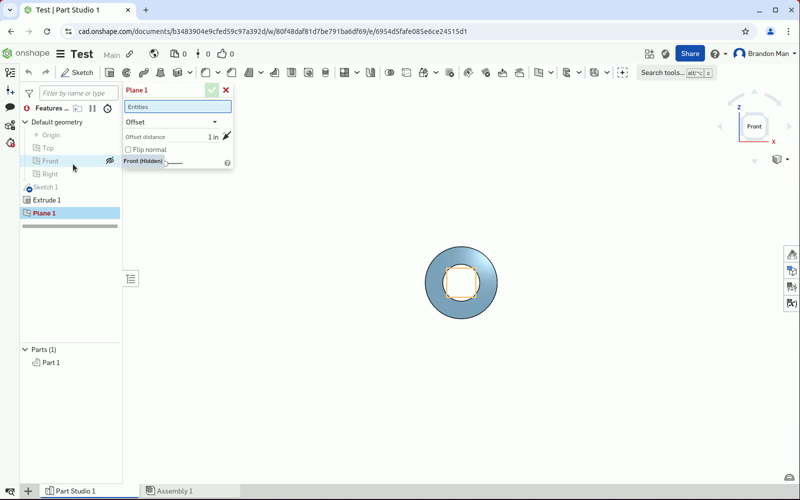
click(73, 163)
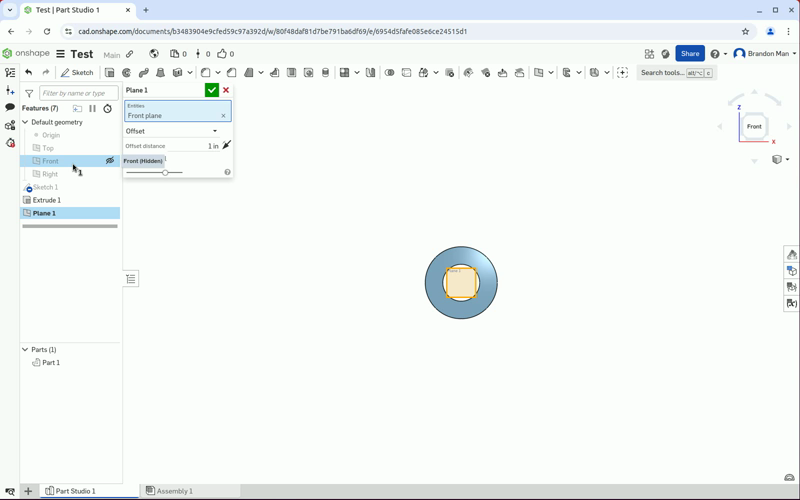
key(tab, 2)
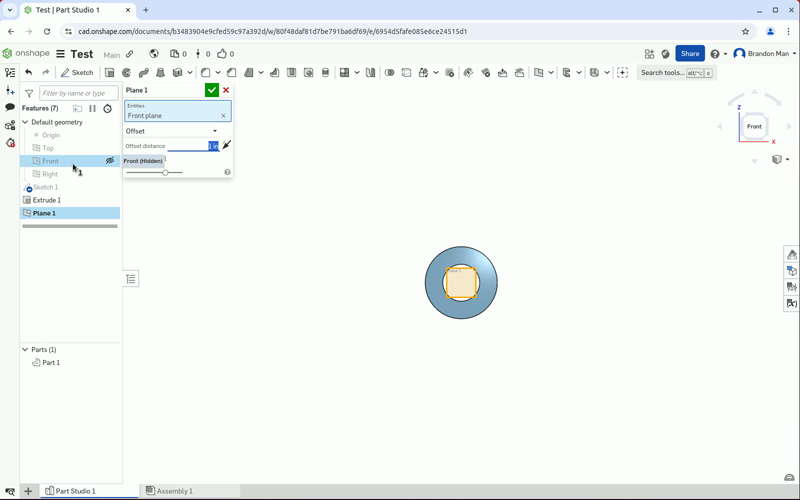
text(3.143)
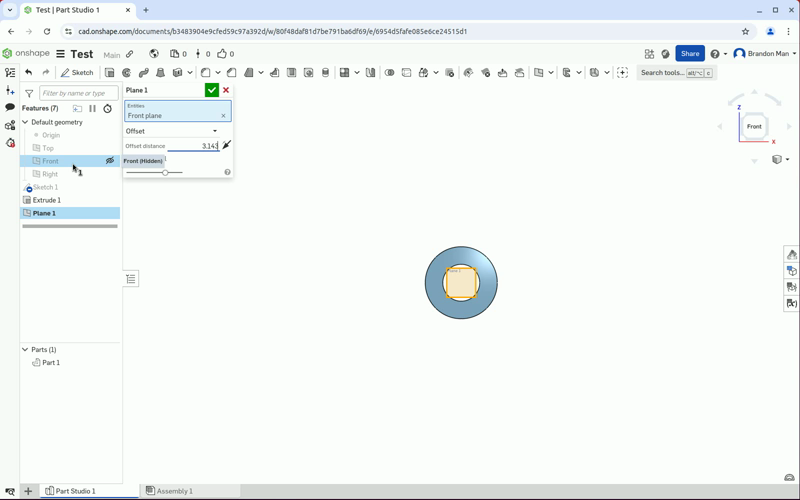
key(enter, 2)
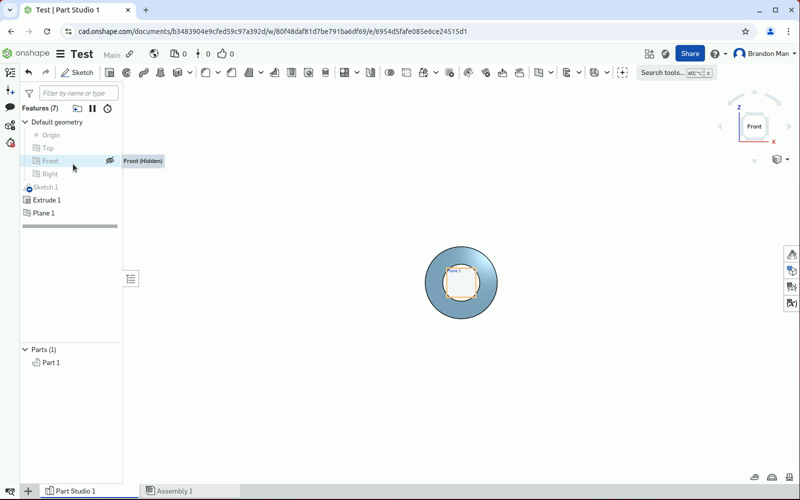
key(shift+s)
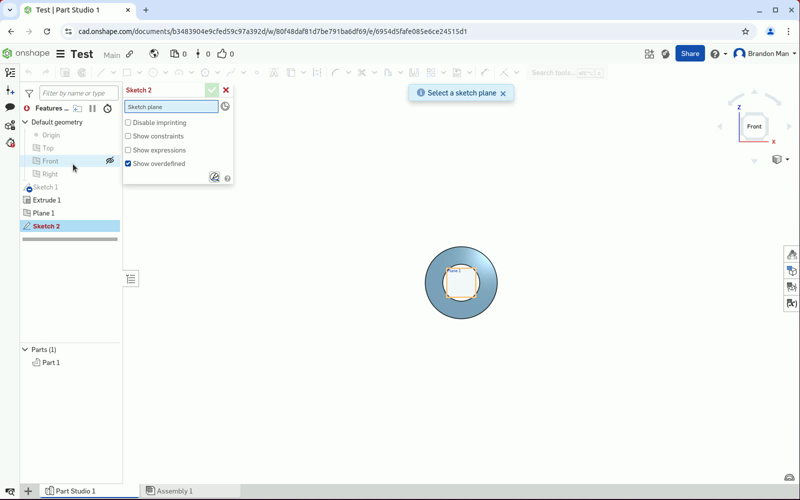
mouse_move(73, 215)
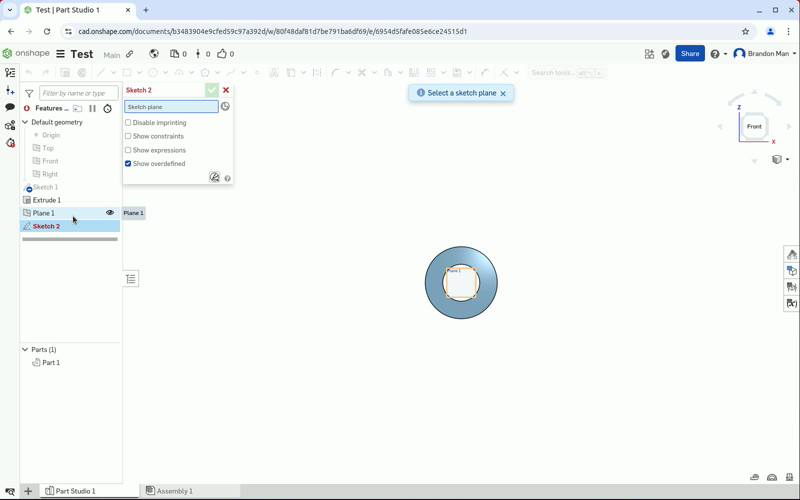
click(73, 215)
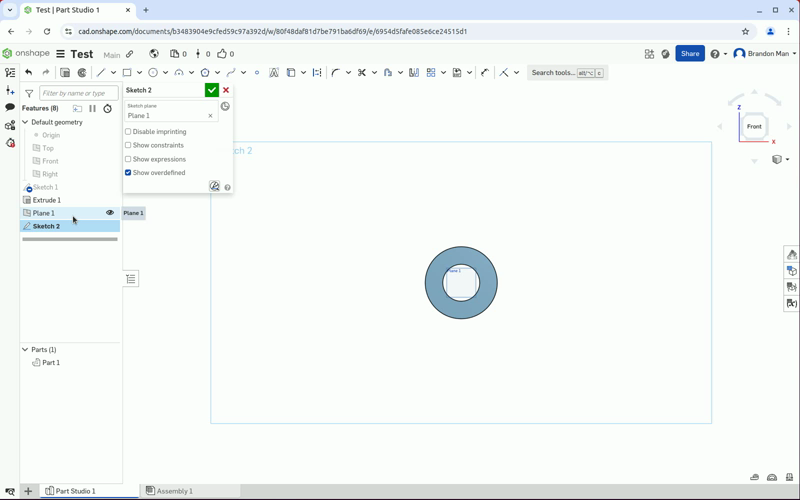
mouse_move(73, 352)
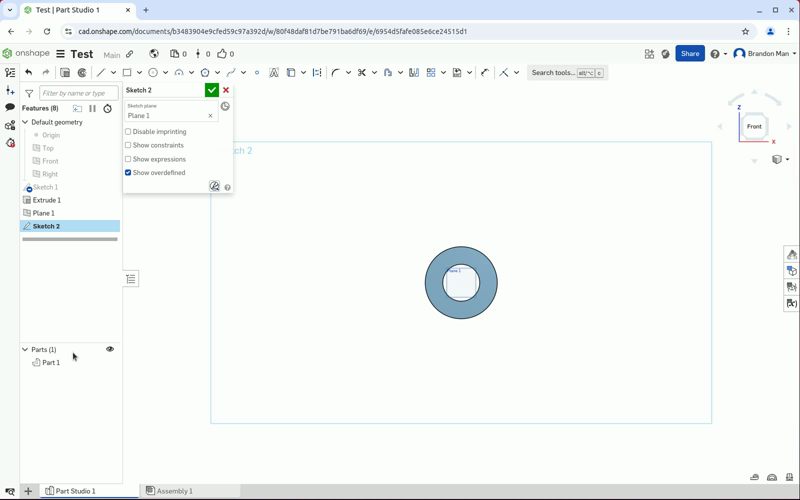
key(y)
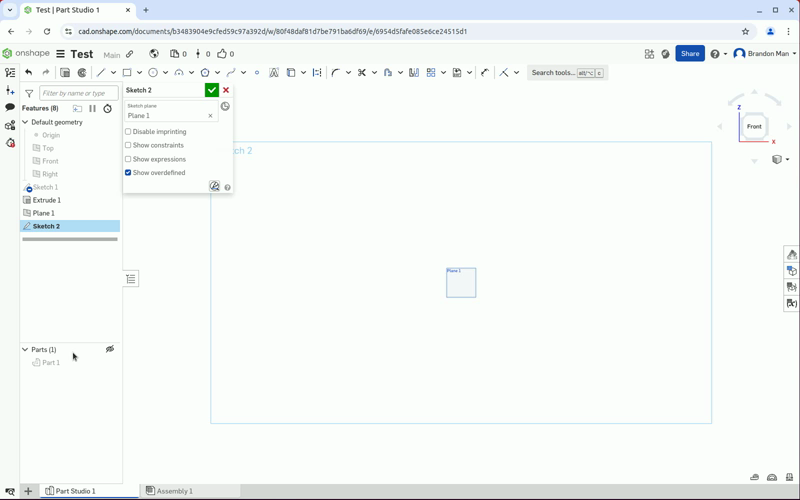
key(c)
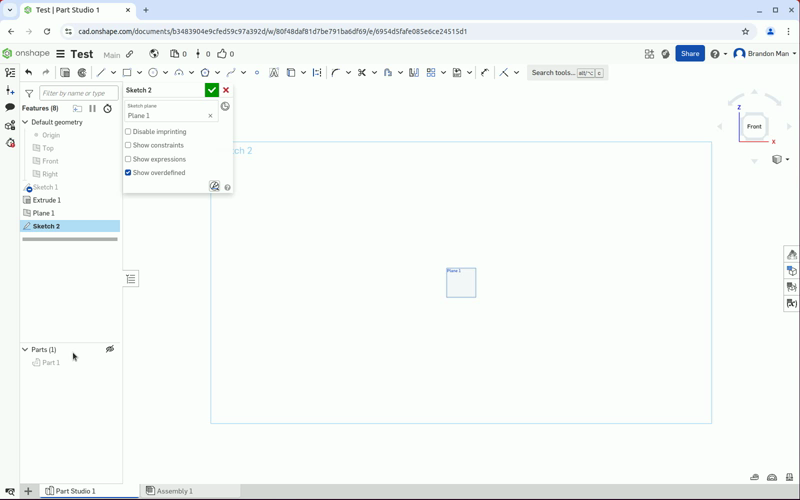
key_down(shift)
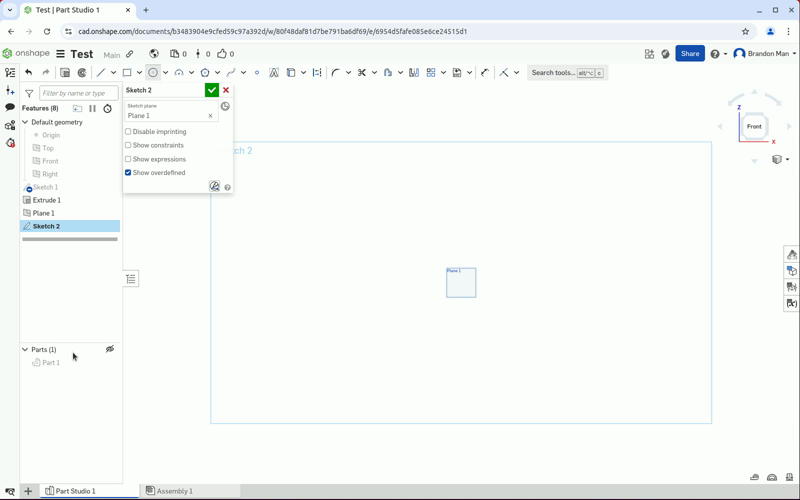
mouse_move(461, 282)
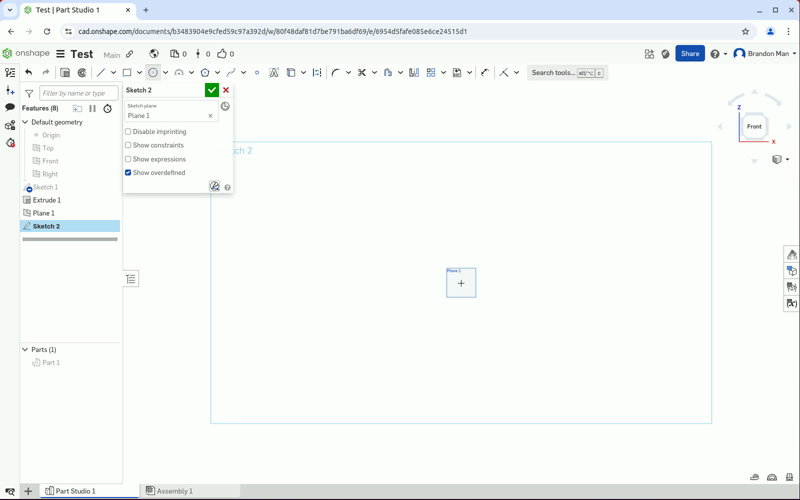
click(461, 282)
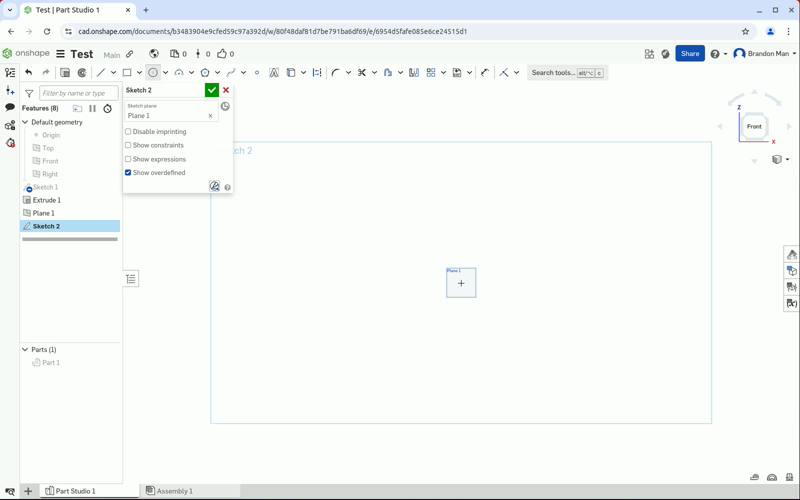
key_up(shift)
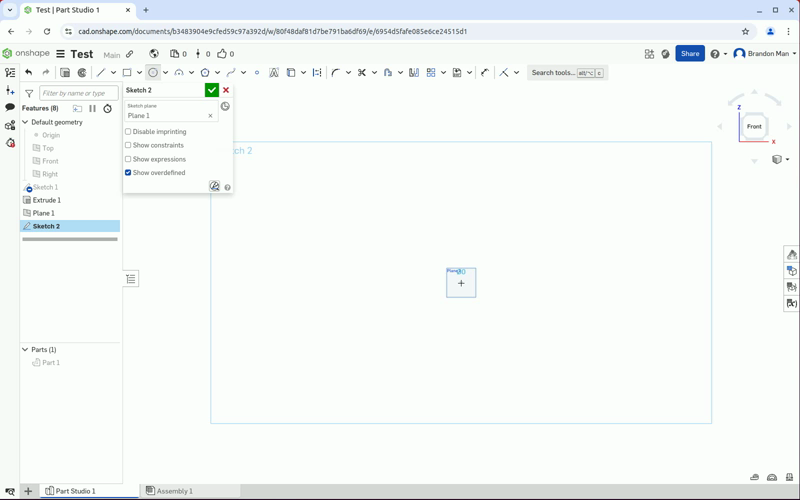
mouse_move(494, 282)
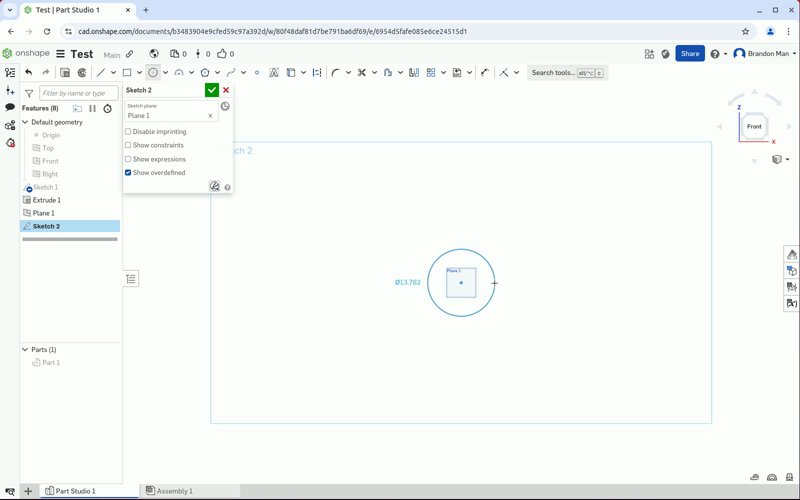
click(494, 282)
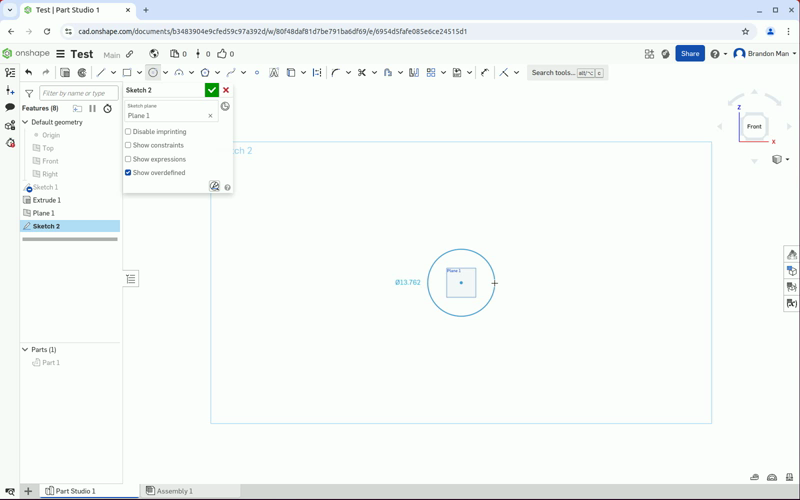
key(esc)
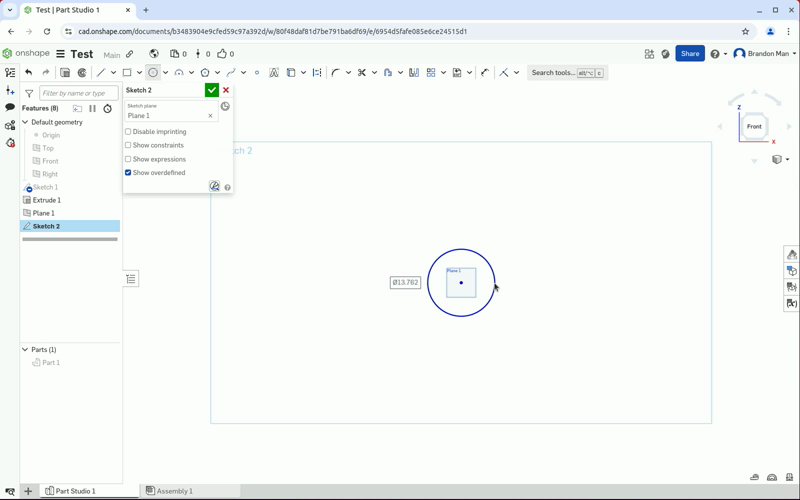
key(c)
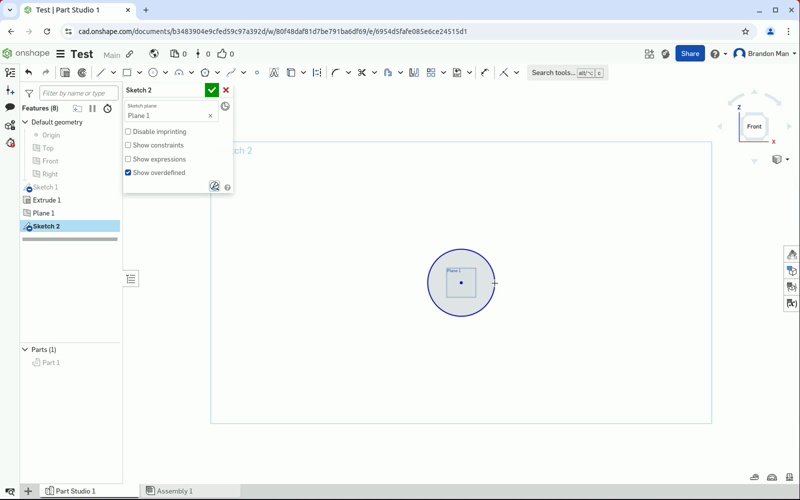
key_down(shift)
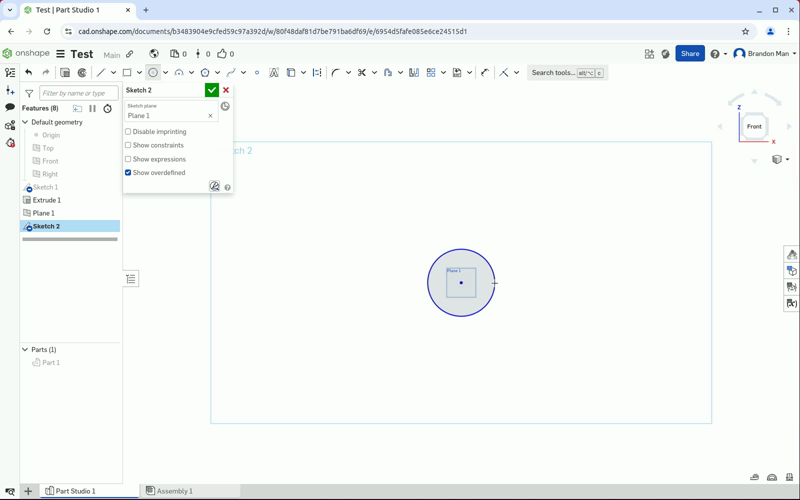
mouse_move(461, 282)
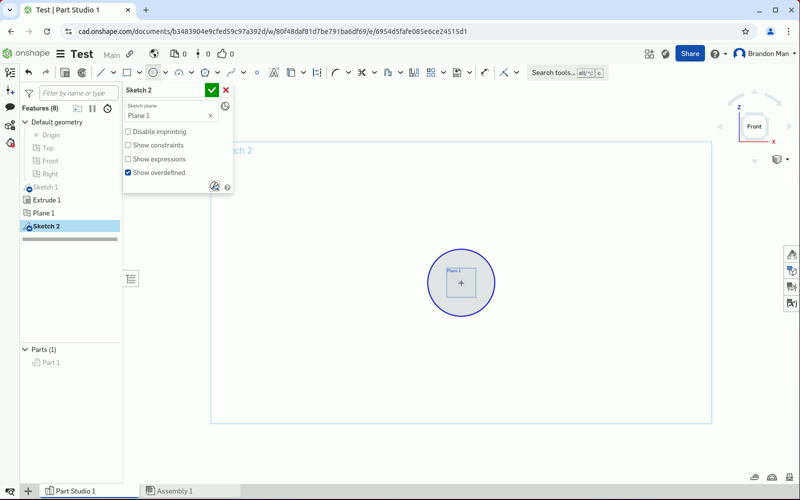
click(461, 282)
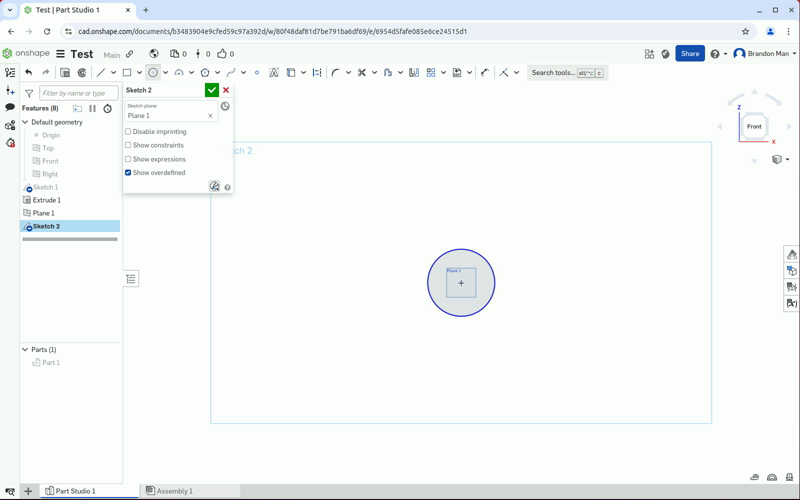
key_up(shift)
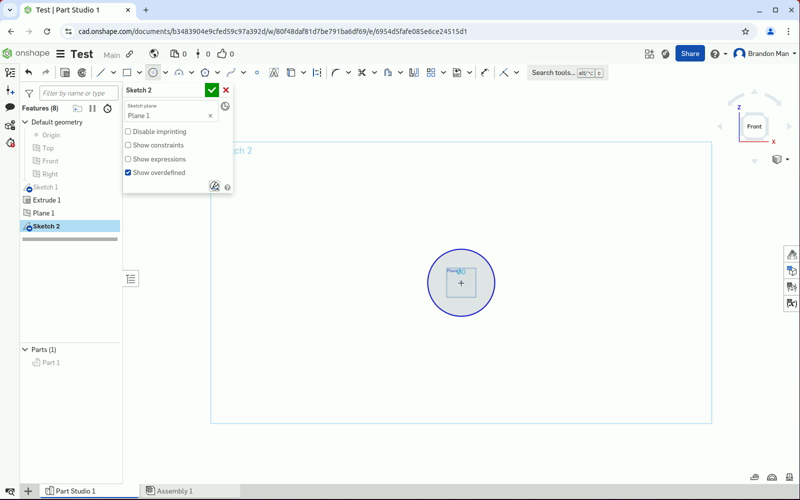
mouse_move(480, 282)
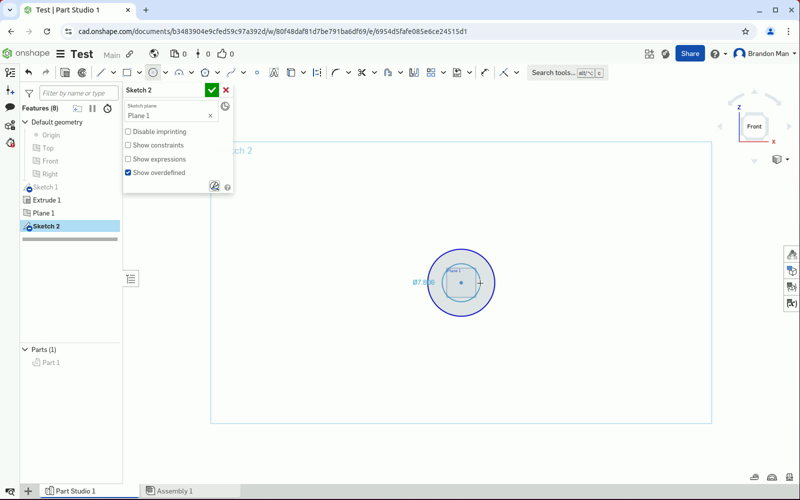
click(480, 282)
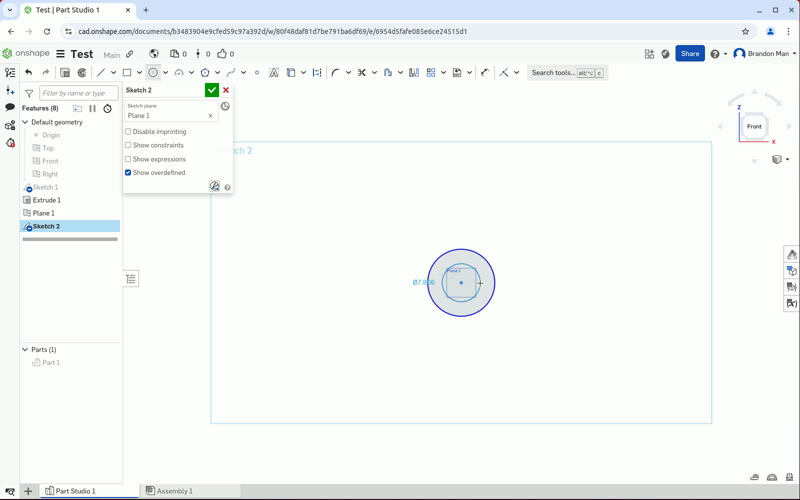
key(esc)
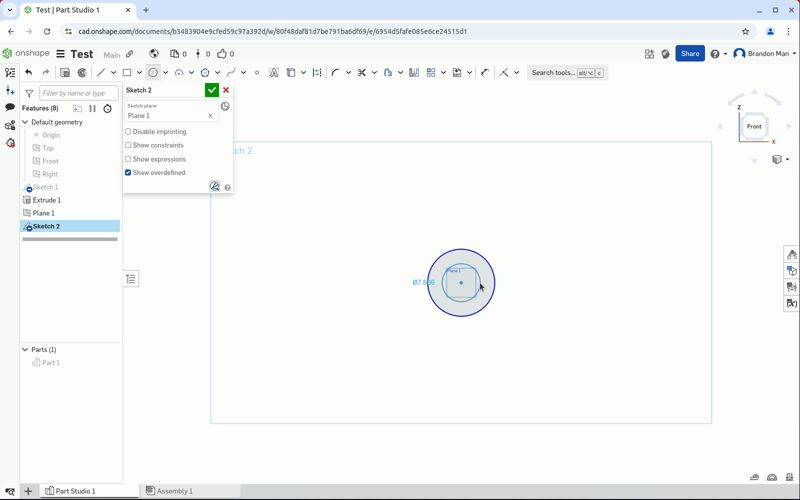
mouse_move(476, 304)
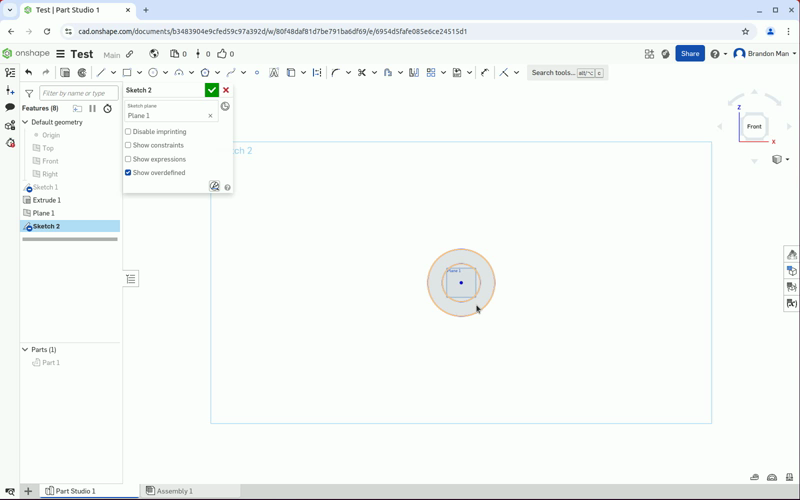
click(476, 304)
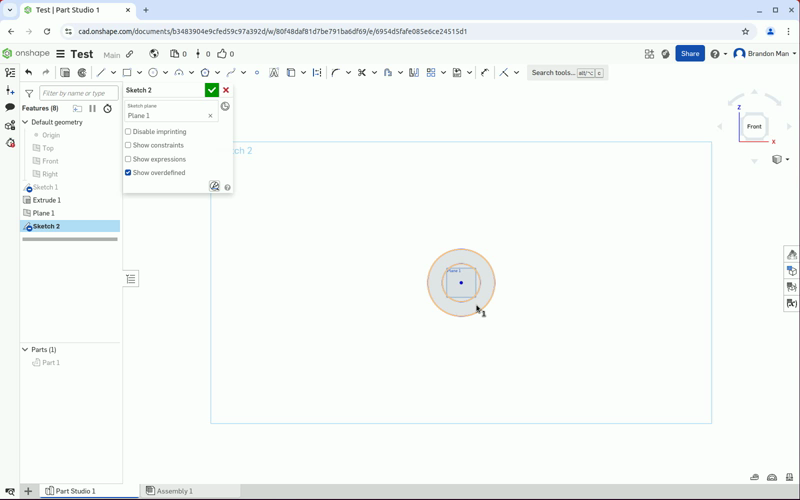
mouse_move(73, 352)
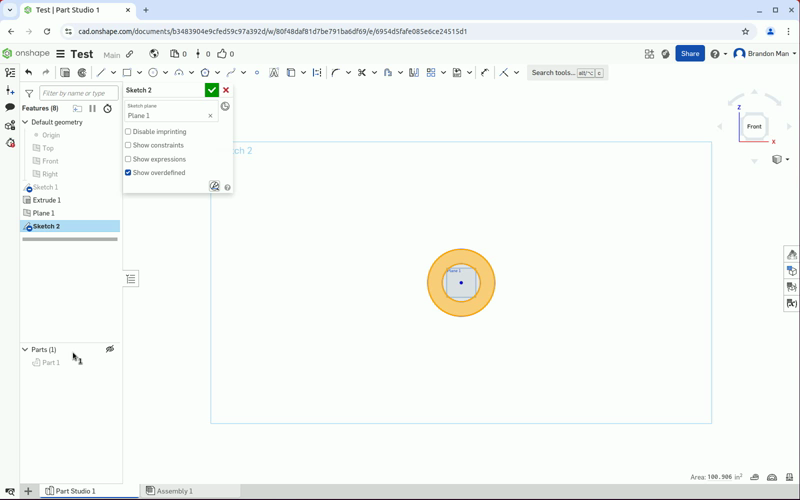
key(shift+y)
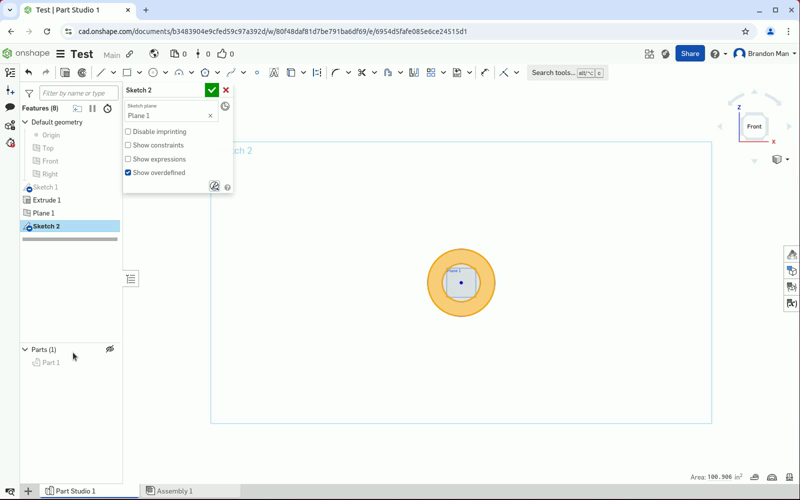
key(shift+e)
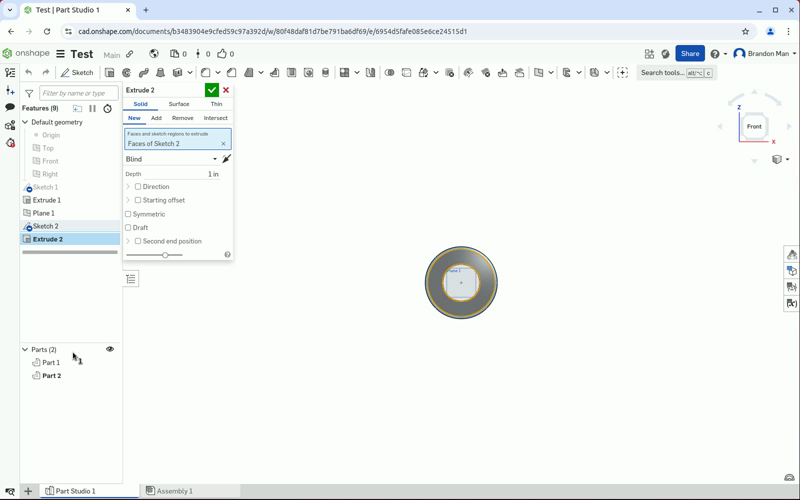
mouse_move(143, 106)
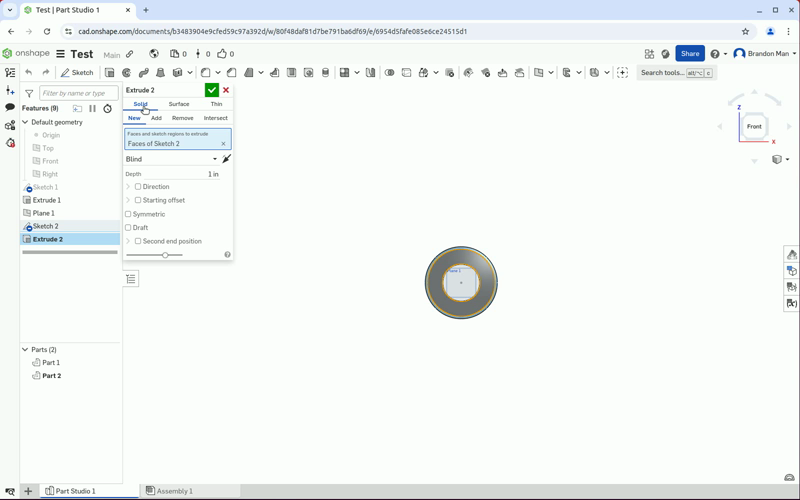
click(143, 106)
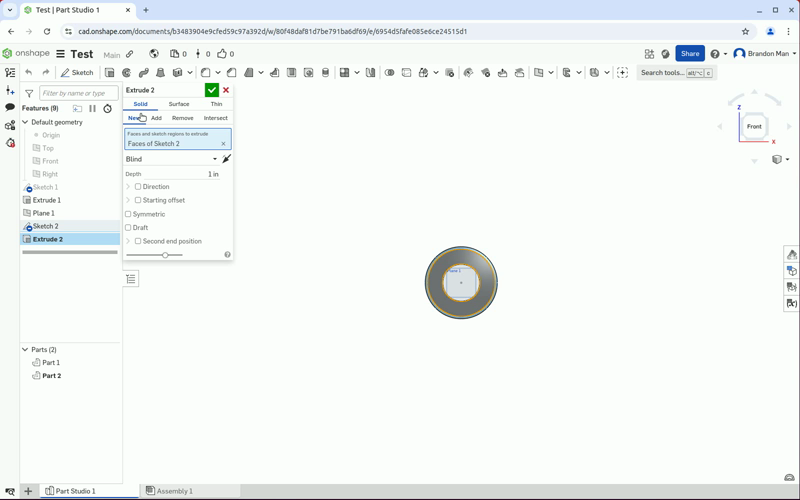
mouse_move(137, 120)
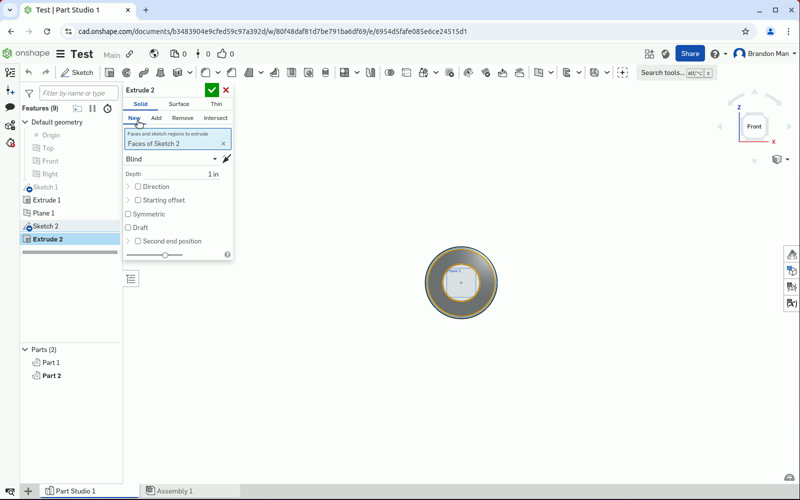
click(137, 120)
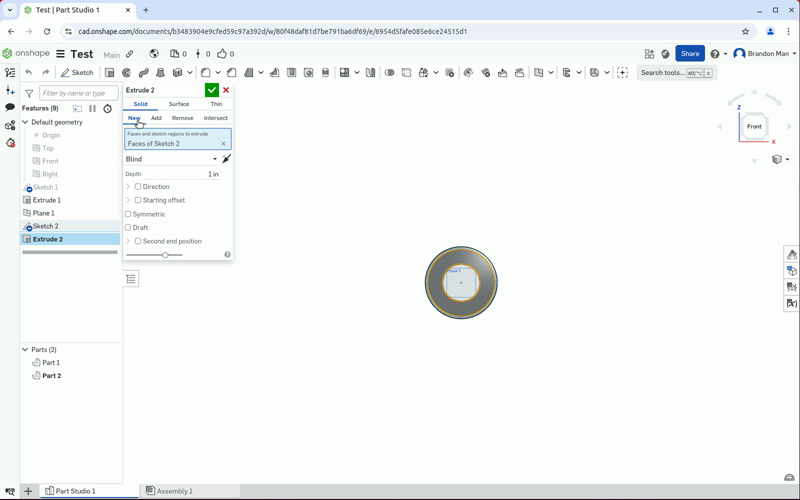
key(tab, 4)
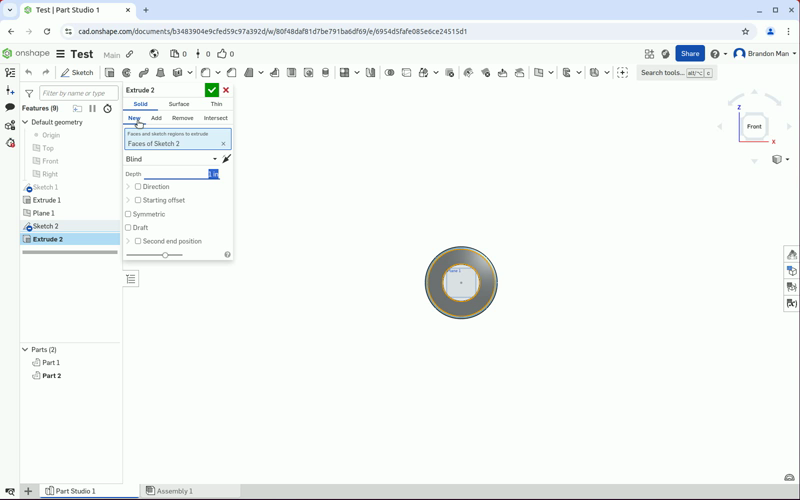
text(0.963)
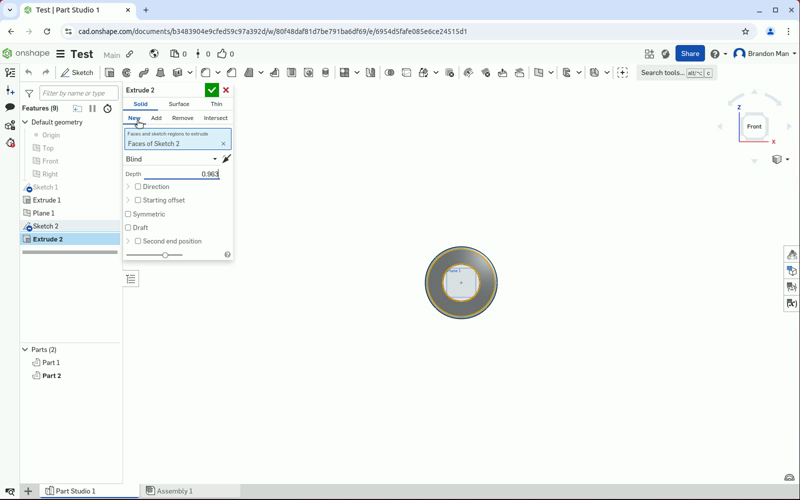
key(enter)
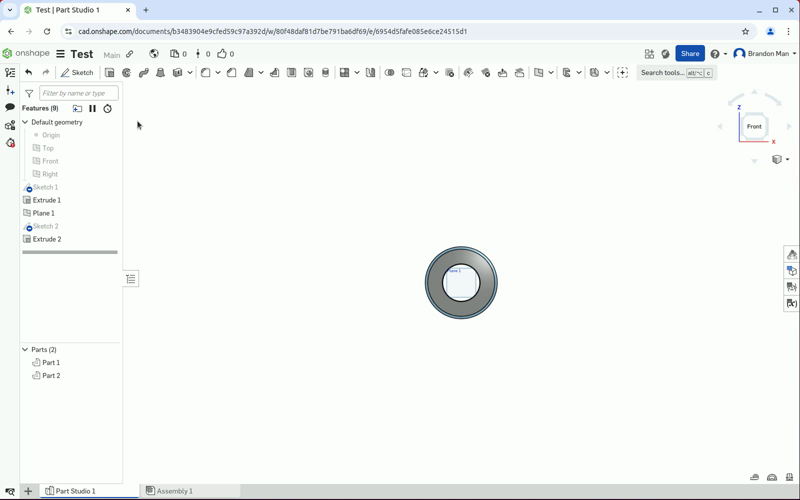
key(shift+h)
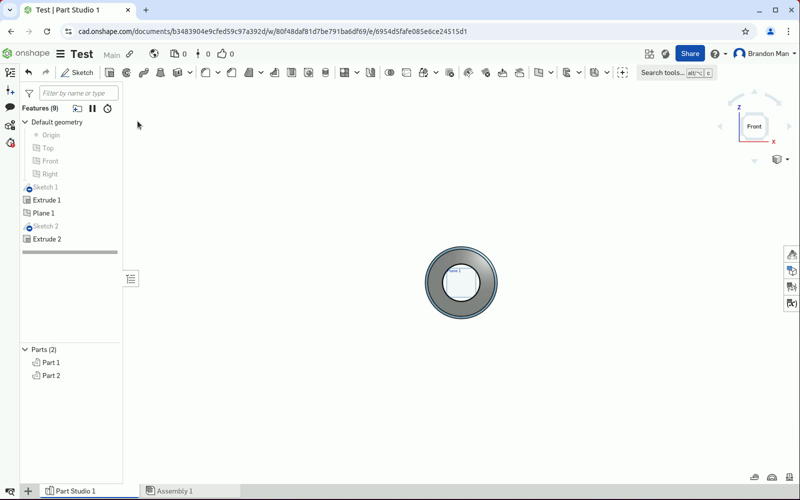
key(shift+h)
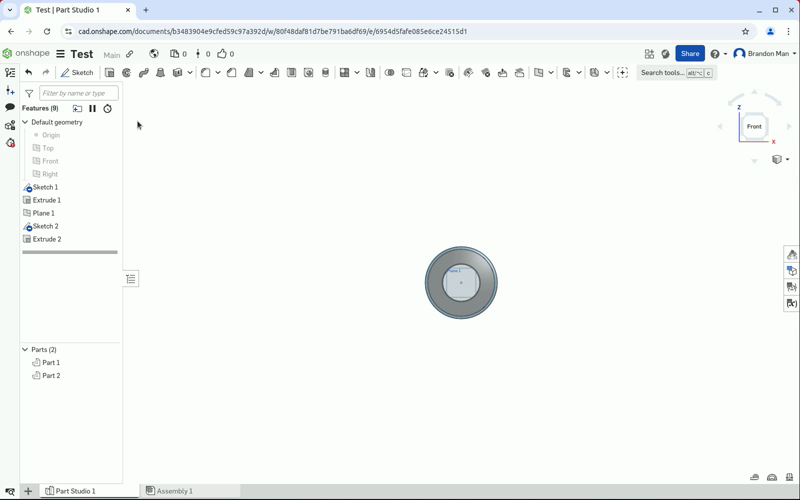
key(shift+7)
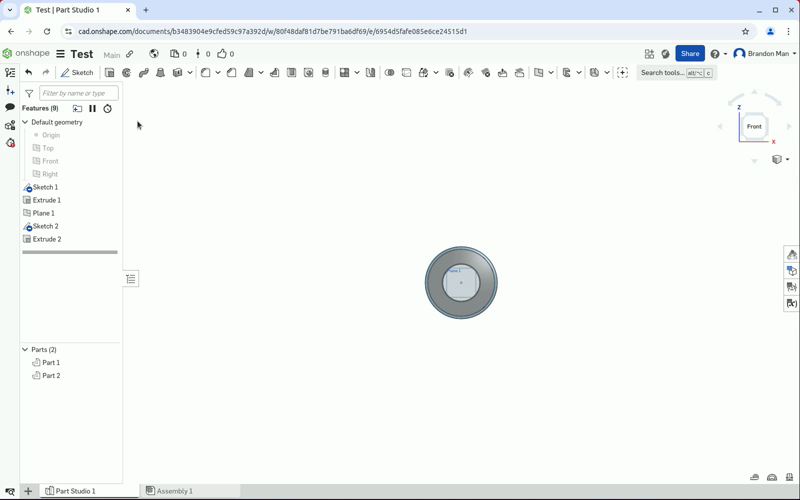
key(left, 2)
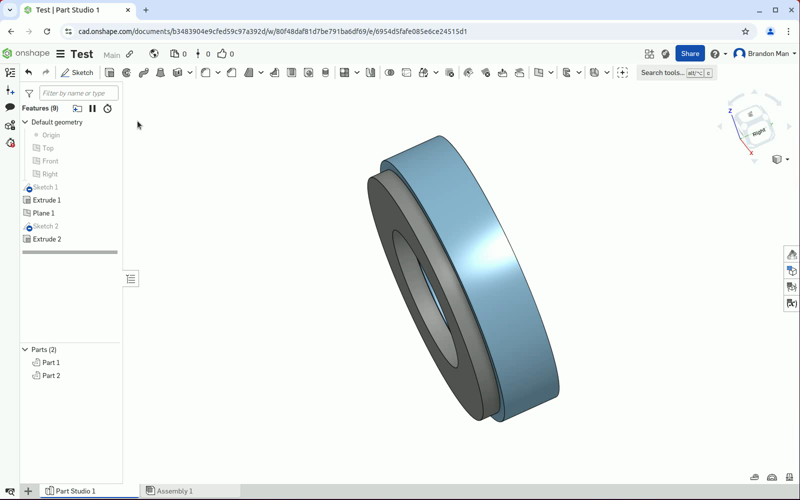
key(down, 2)
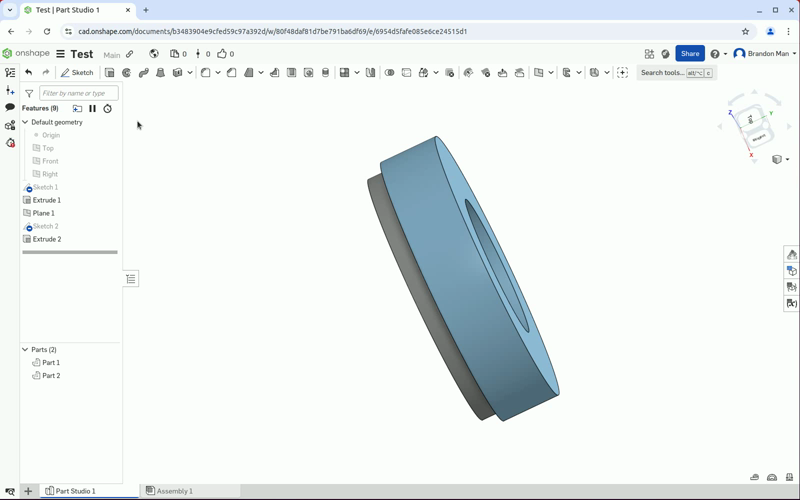
key(up, 2)
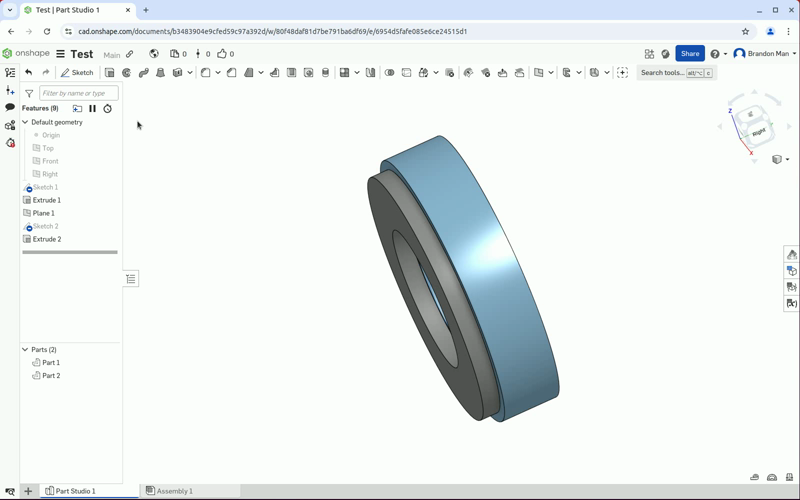
key(right, 2)
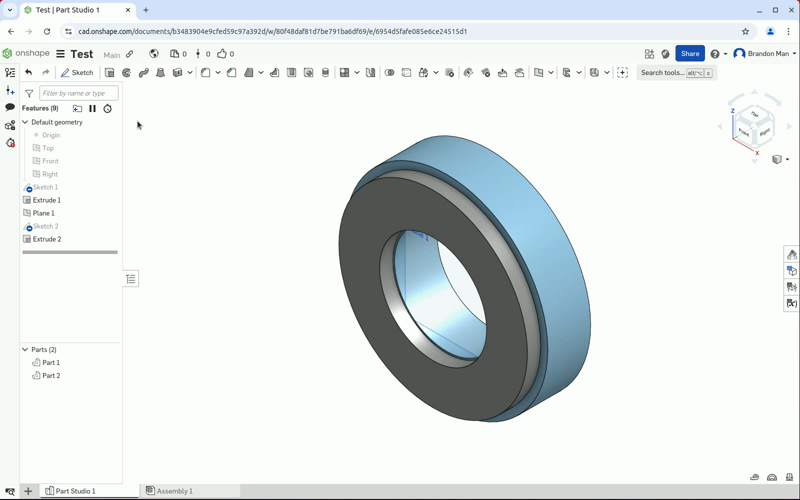
mouse_move(73, 189)
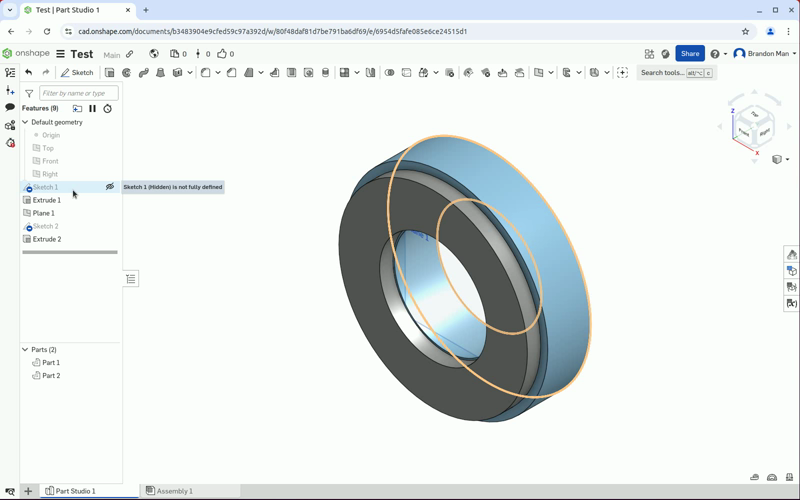
click(73, 189)